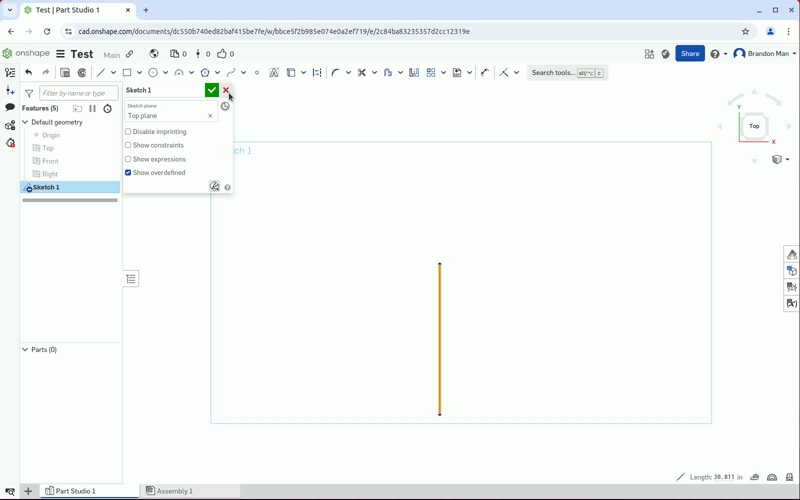
key(shift+h)
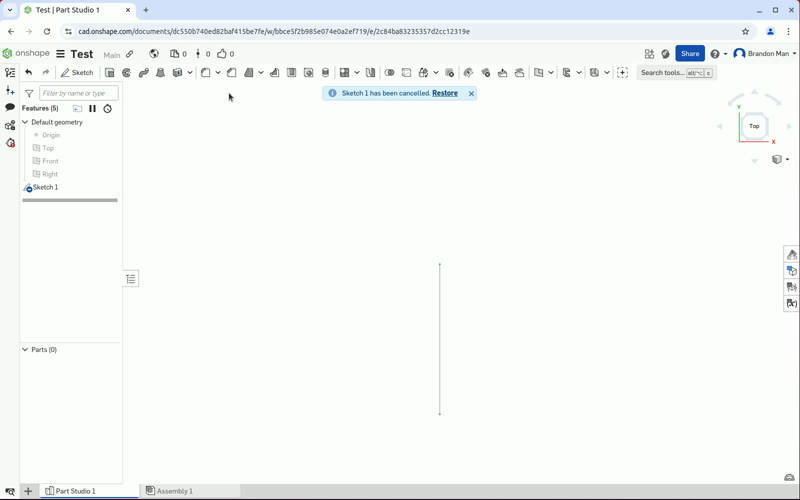
key(shift+s)
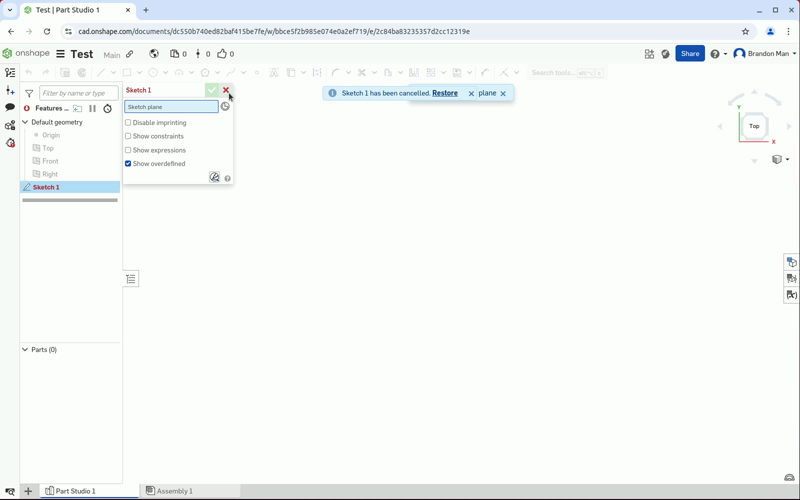
mouse_move(73, 150)
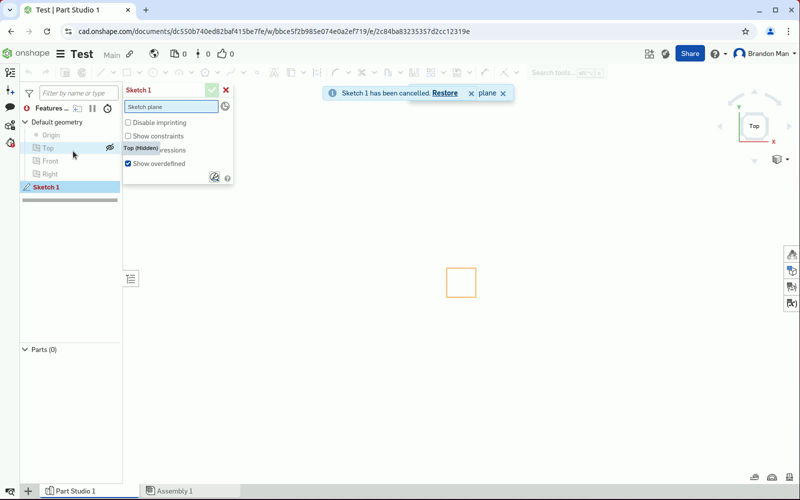
click(73, 150)
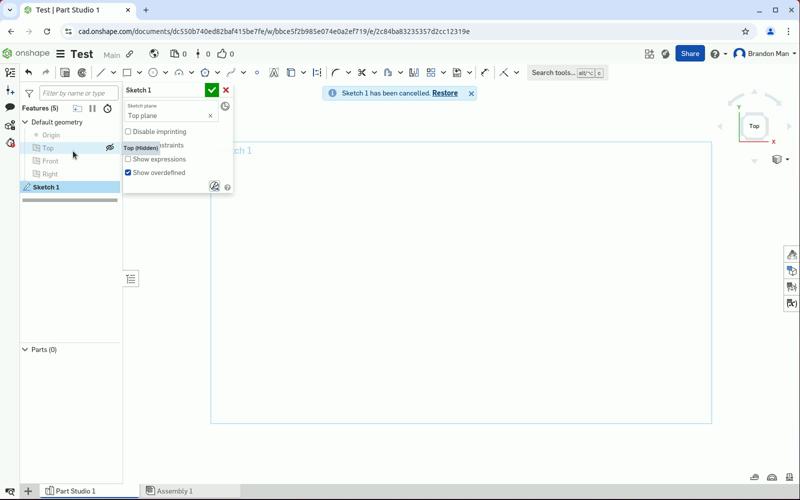
mouse_move(73, 352)
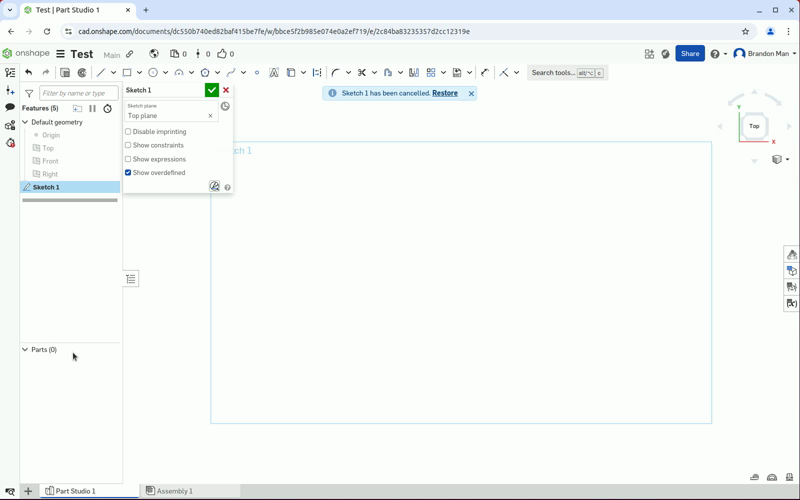
key(y)
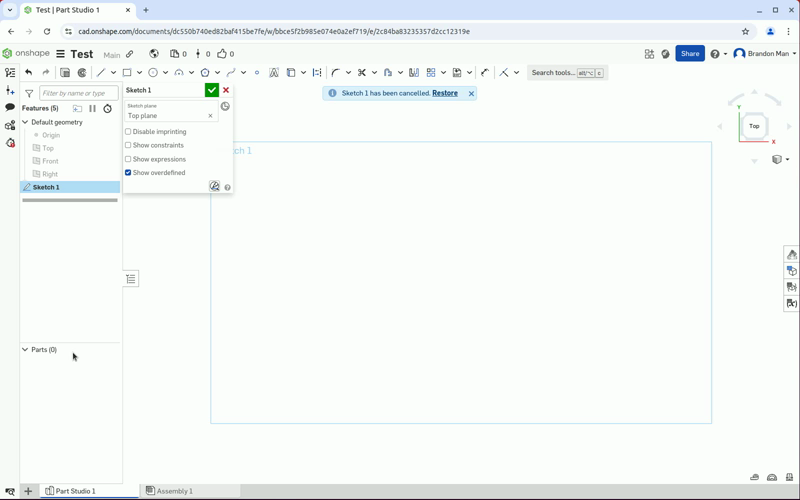
key(c)
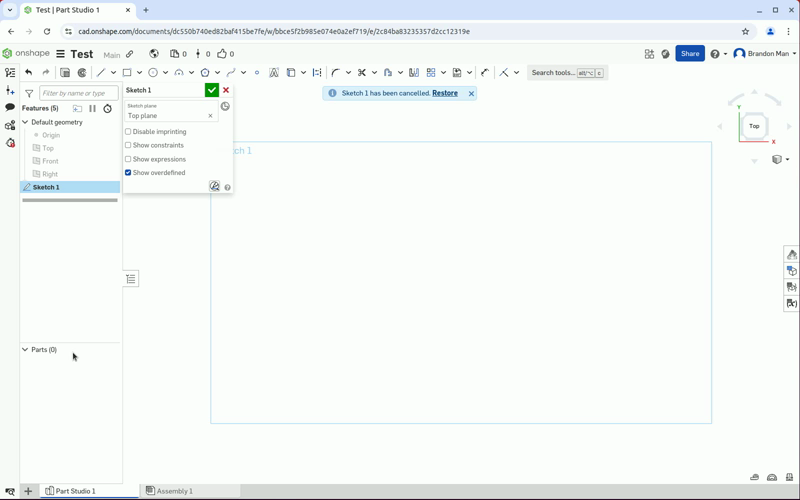
key_down(shift)
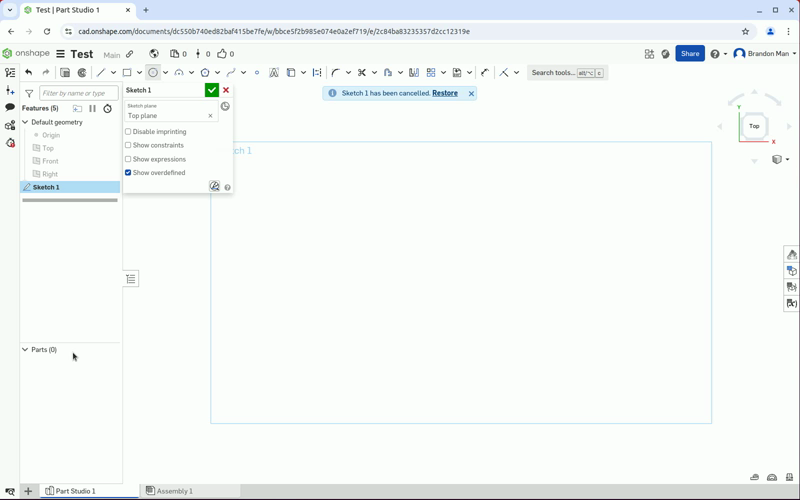
mouse_move(392, 282)
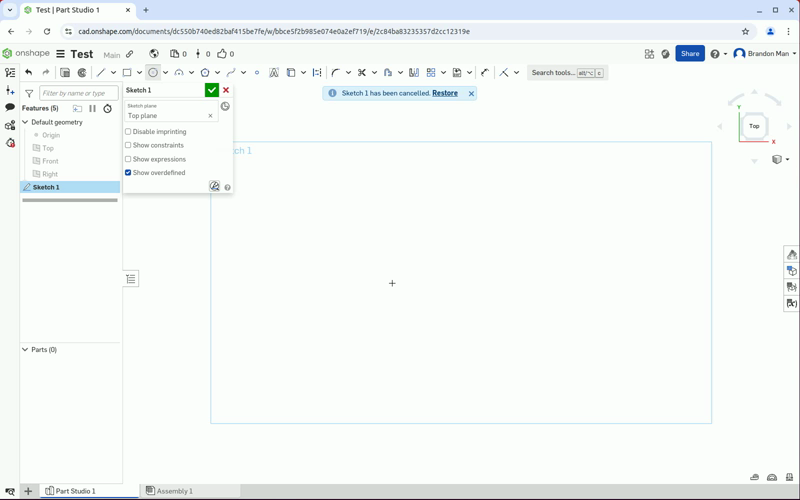
click(392, 282)
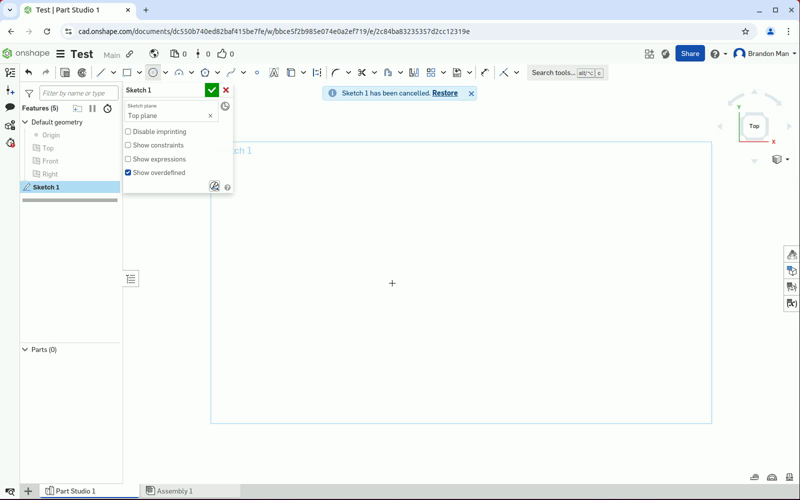
key_up(shift)
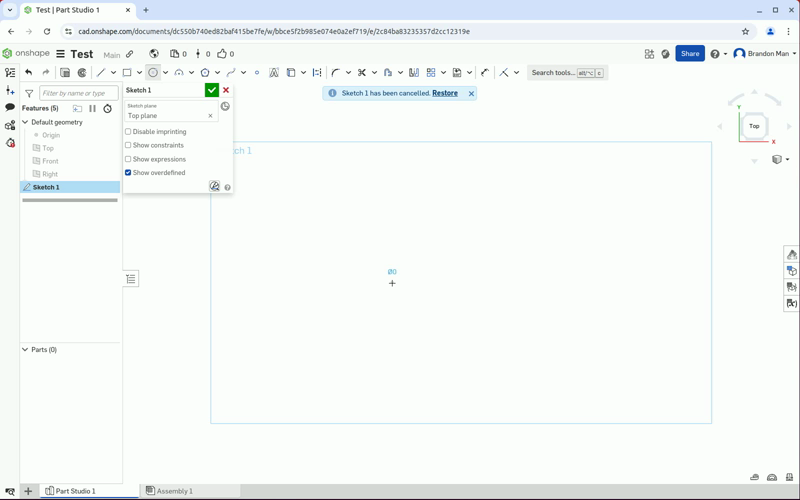
mouse_move(435, 282)
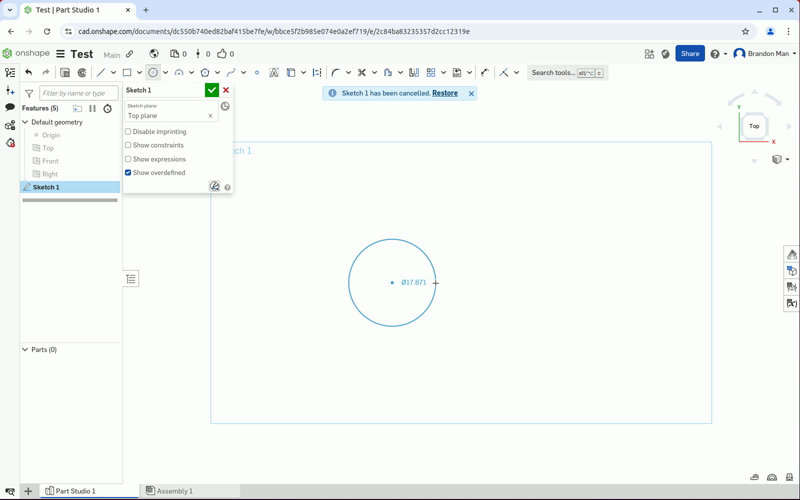
click(435, 282)
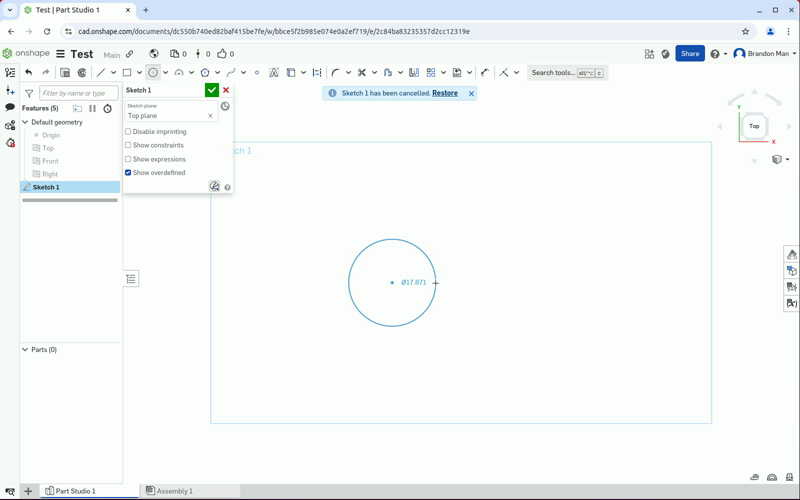
key(esc)
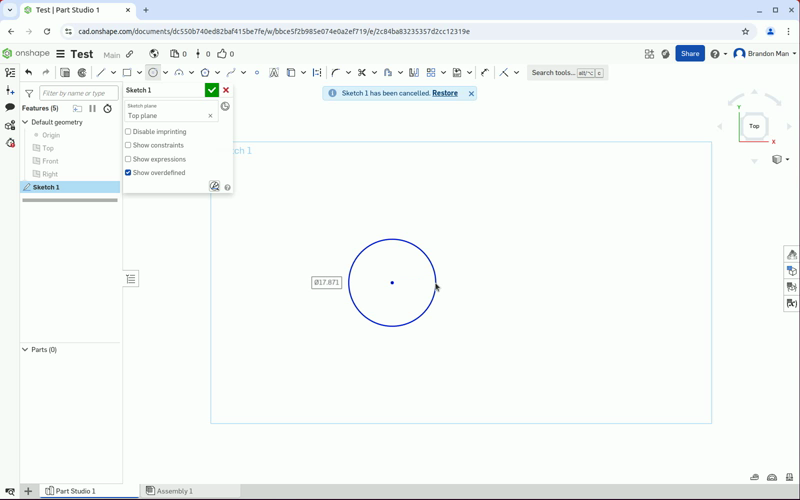
key(c)
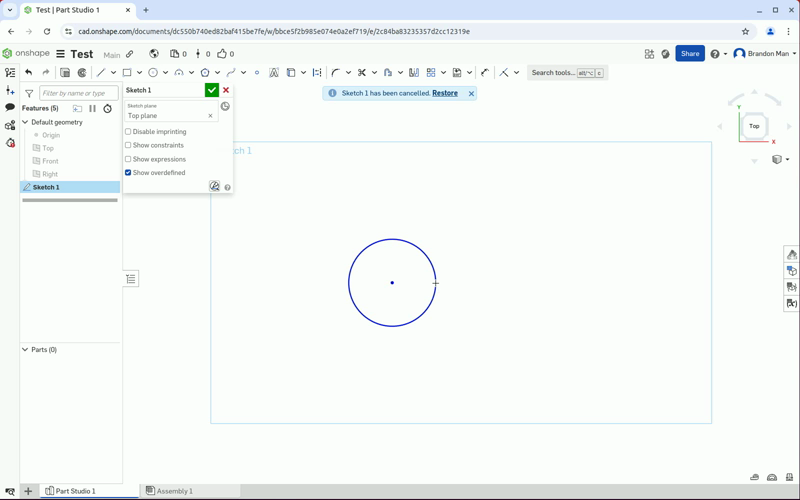
key_down(shift)
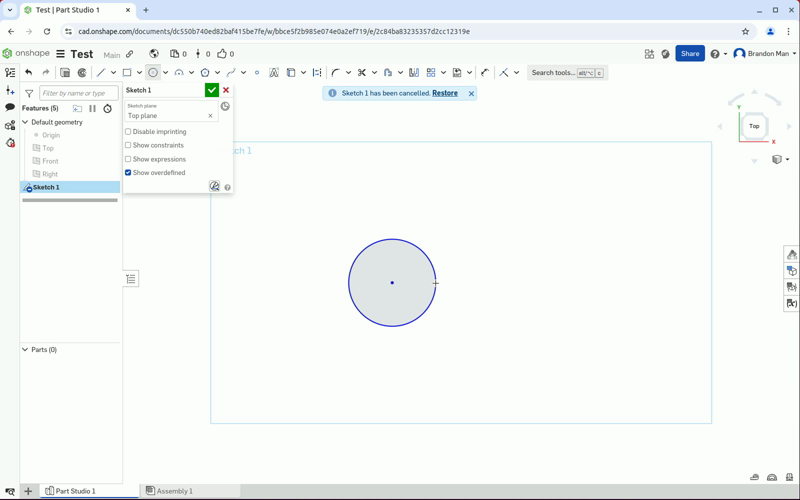
mouse_move(392, 282)
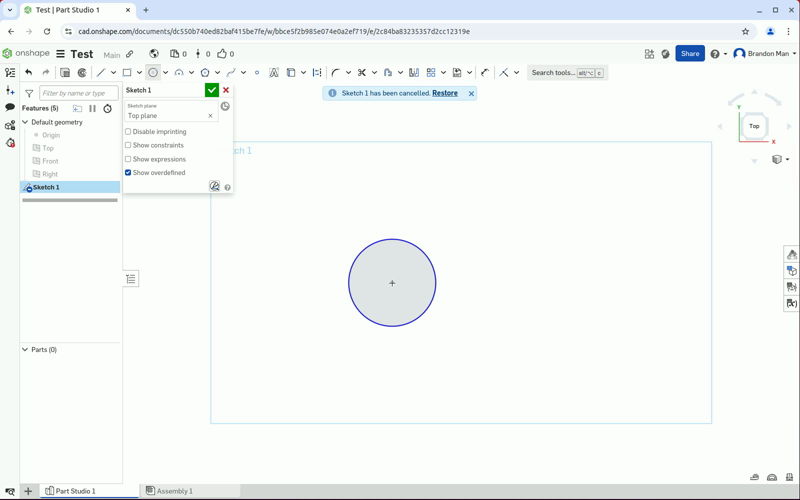
click(392, 282)
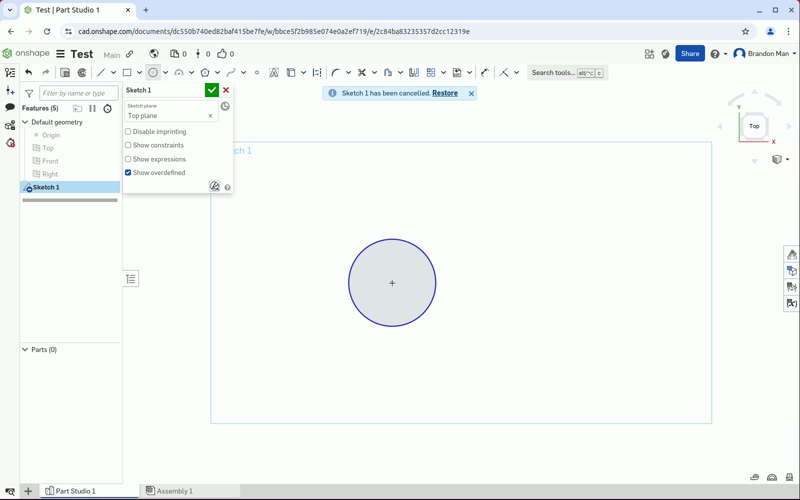
key_up(shift)
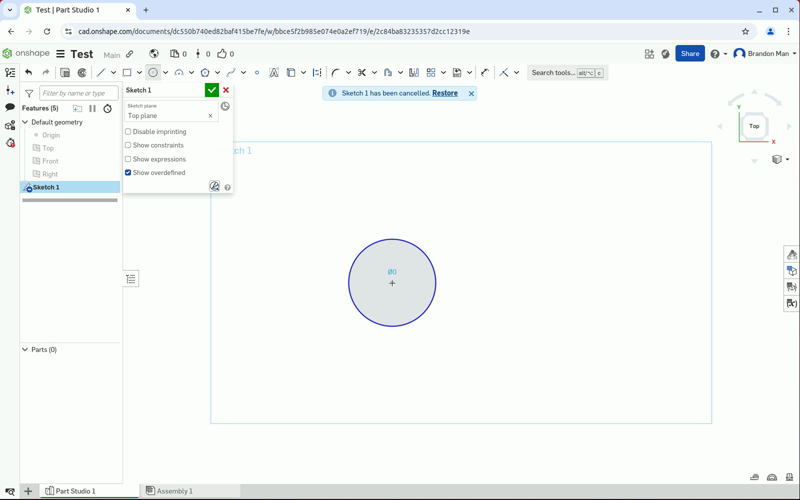
mouse_move(415, 282)
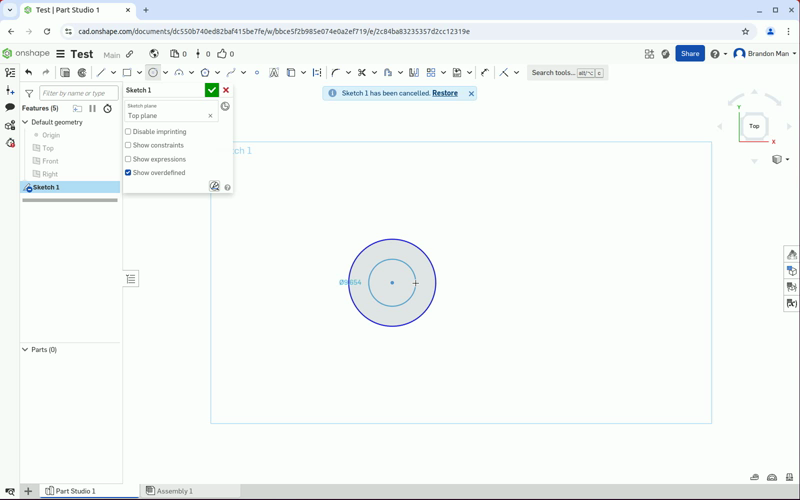
click(415, 282)
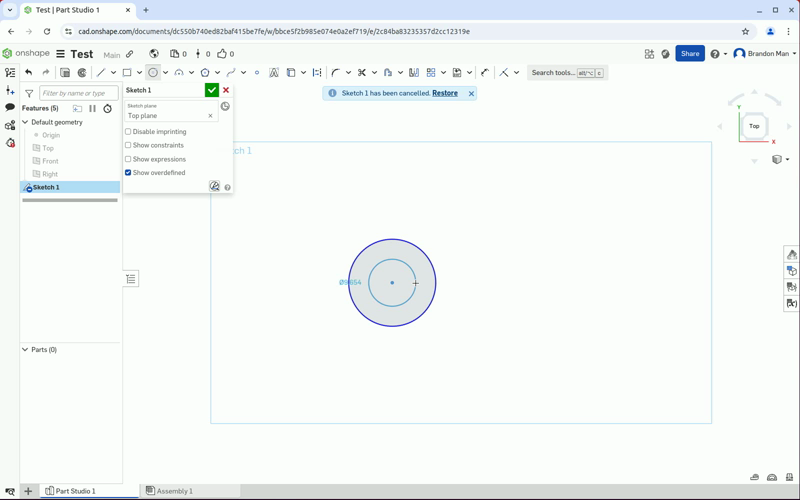
key(esc)
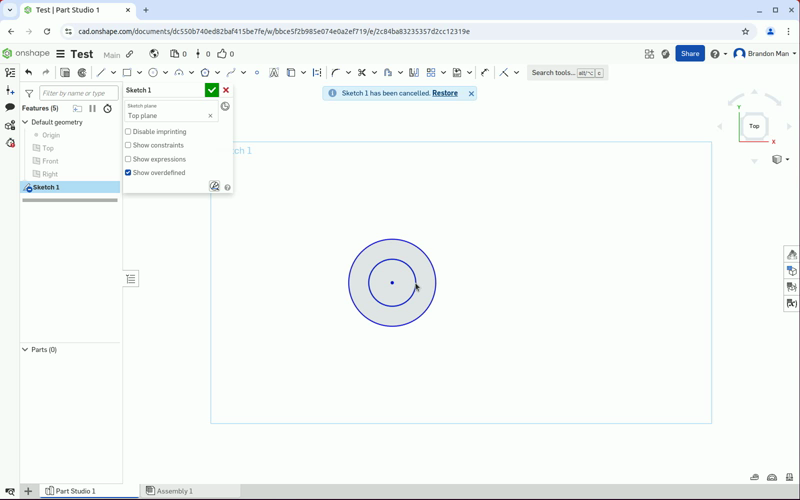
mouse_move(374, 314)
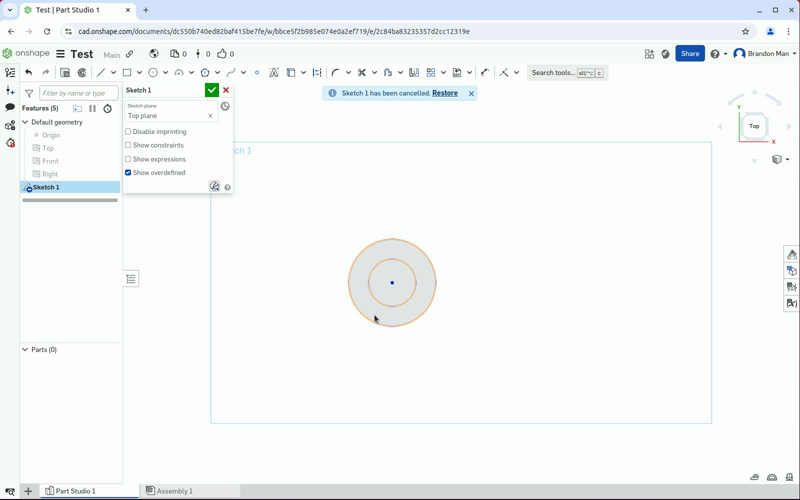
click(374, 314)
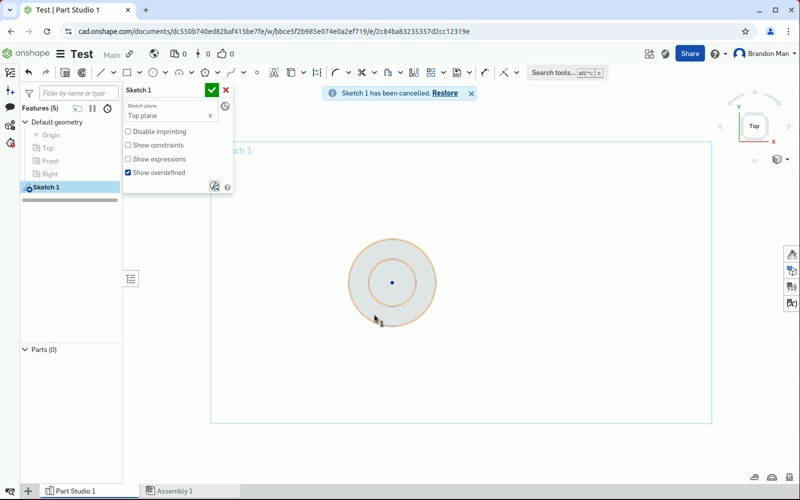
mouse_move(73, 352)
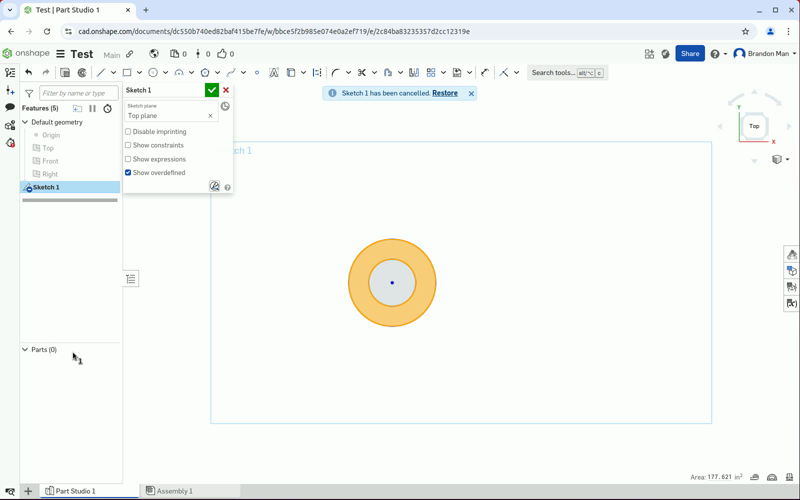
key(shift+y)
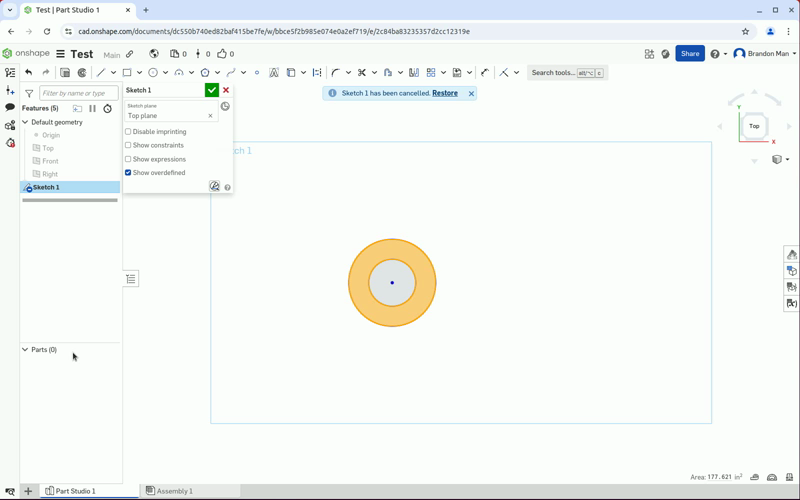
key(shift+e)
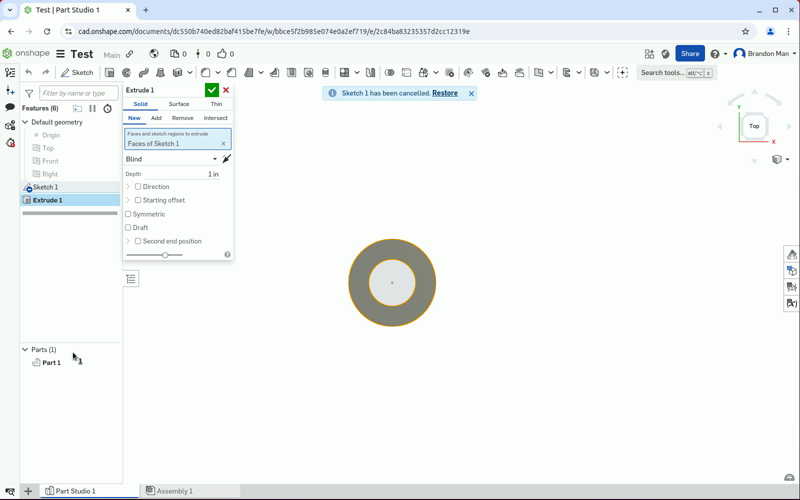
mouse_move(143, 106)
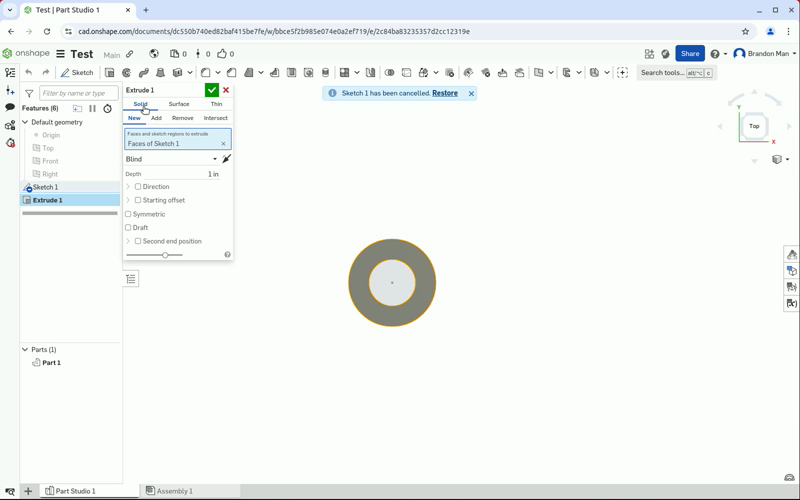
click(143, 106)
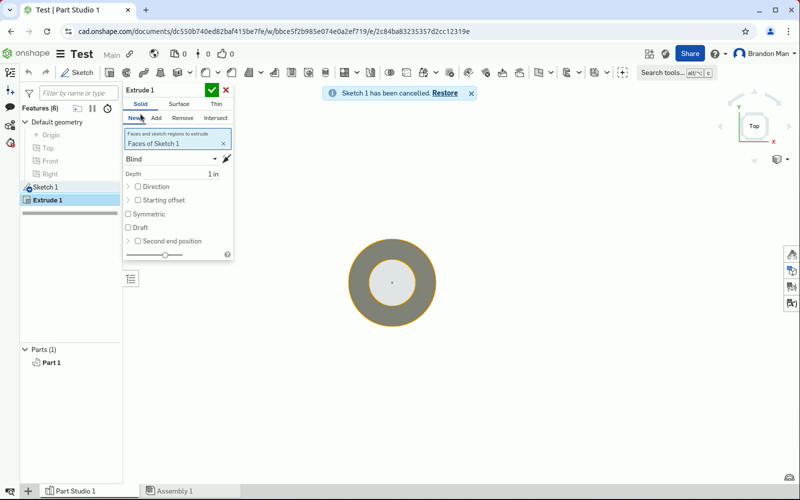
mouse_move(137, 120)
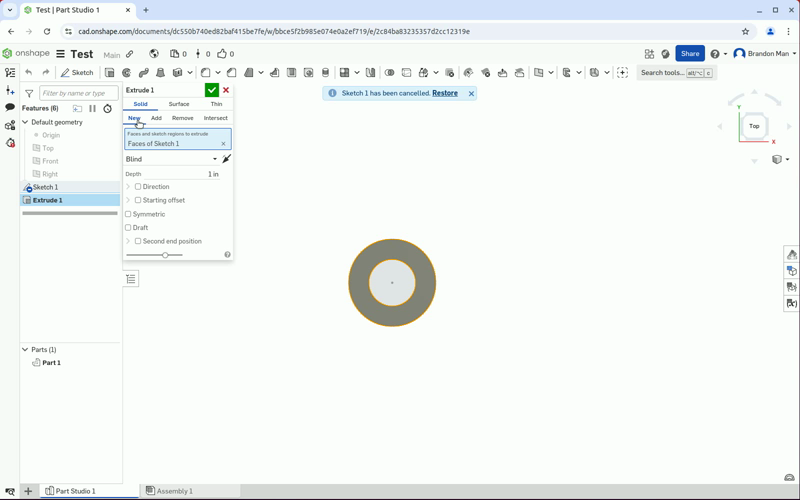
click(137, 120)
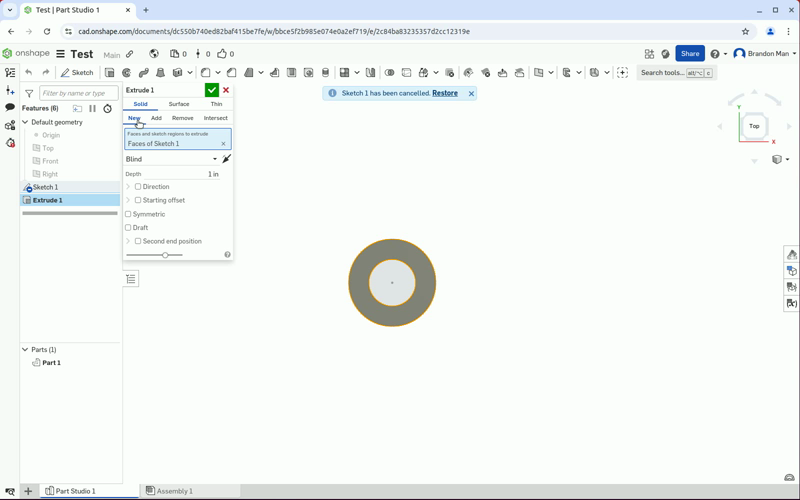
key(tab, 4)
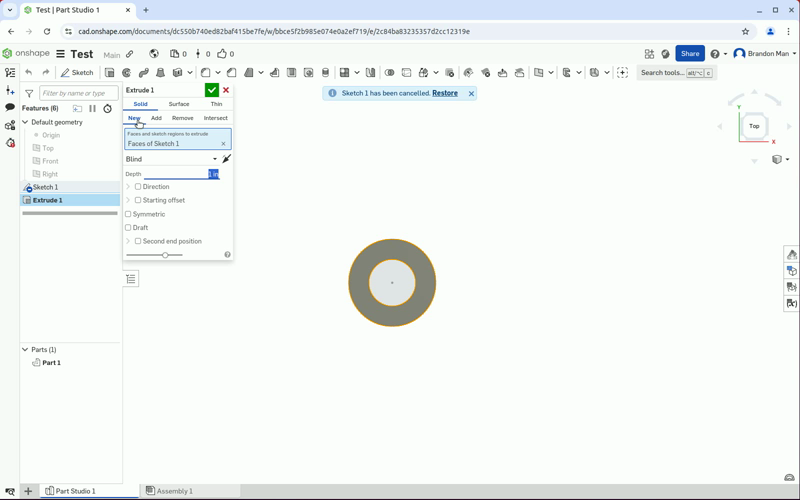
text(15.646)
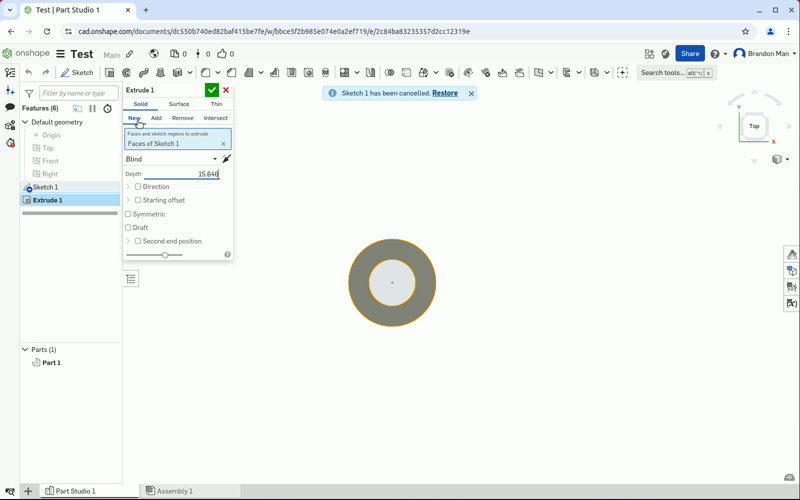
key(enter)
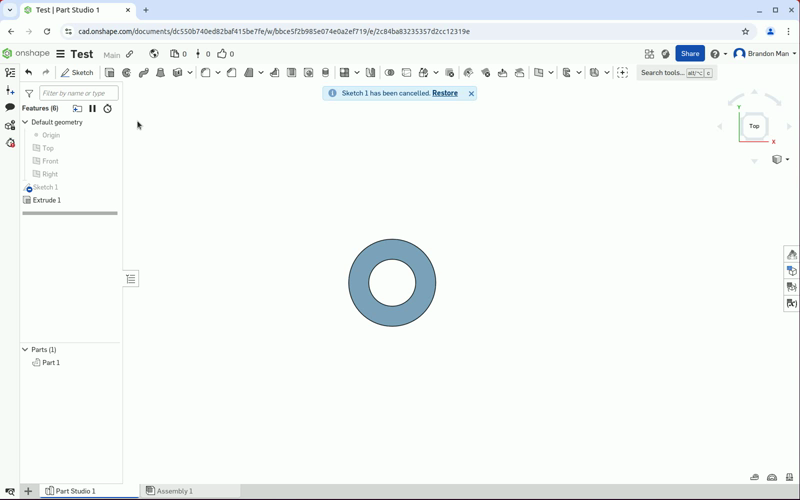
key(shift+h)
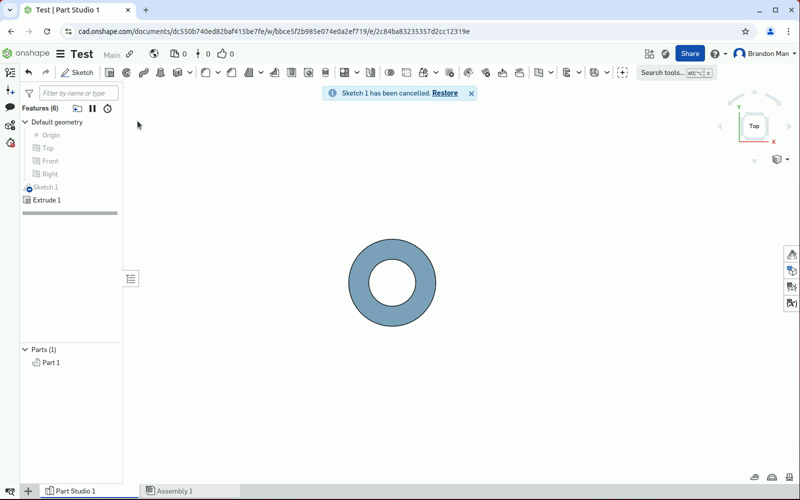
key(shift+h)
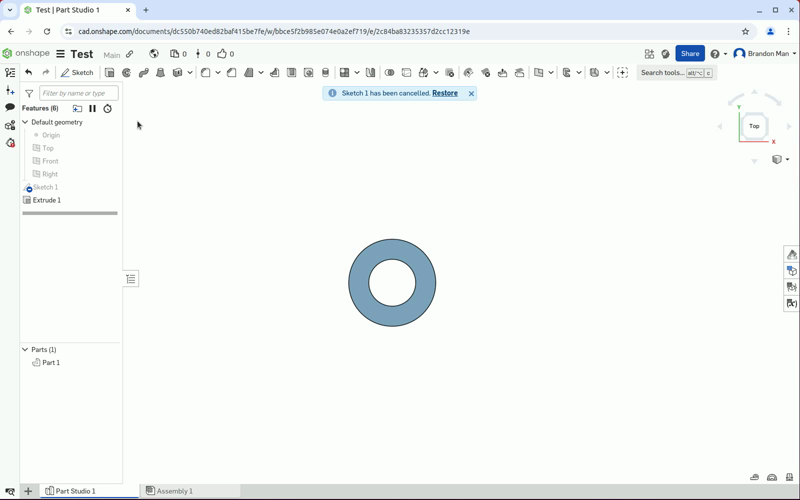
mouse_move(73, 189)
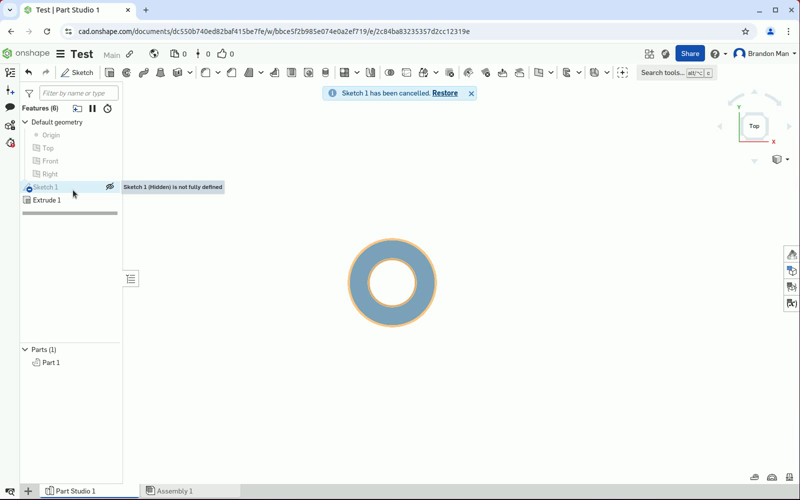
click(73, 189)
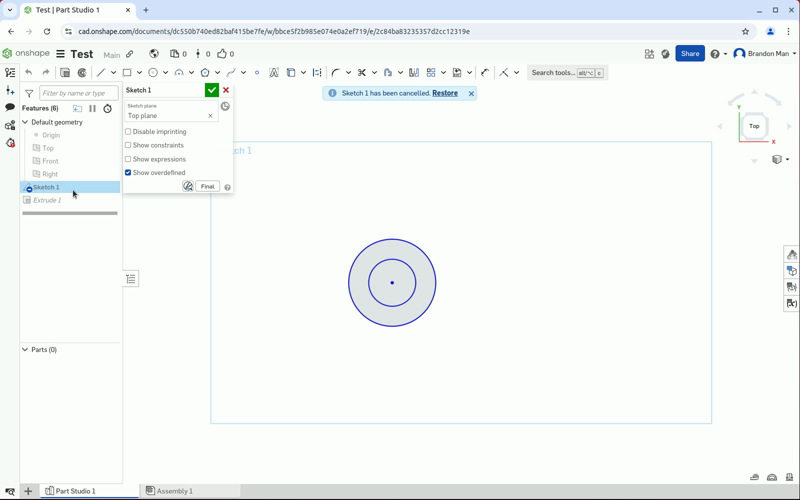
mouse_move(229, 92)
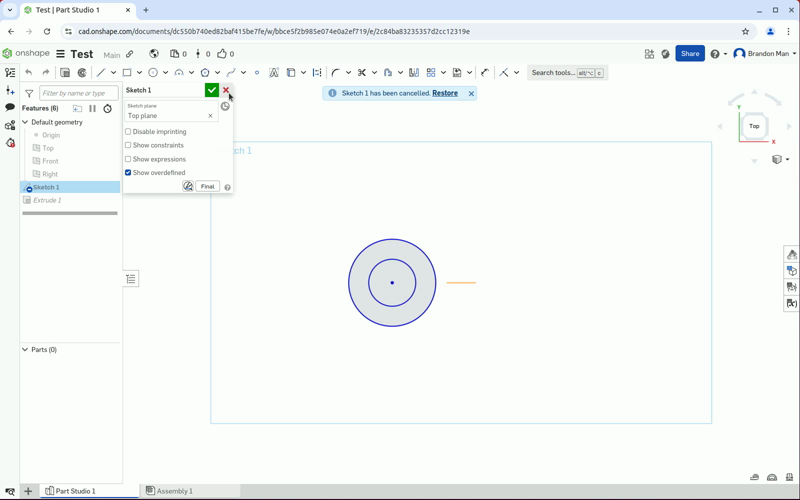
click(229, 92)
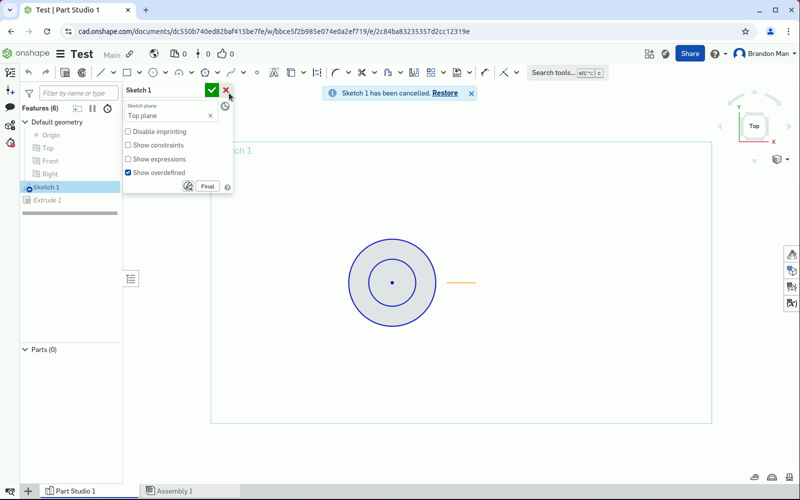
key(shift+s)
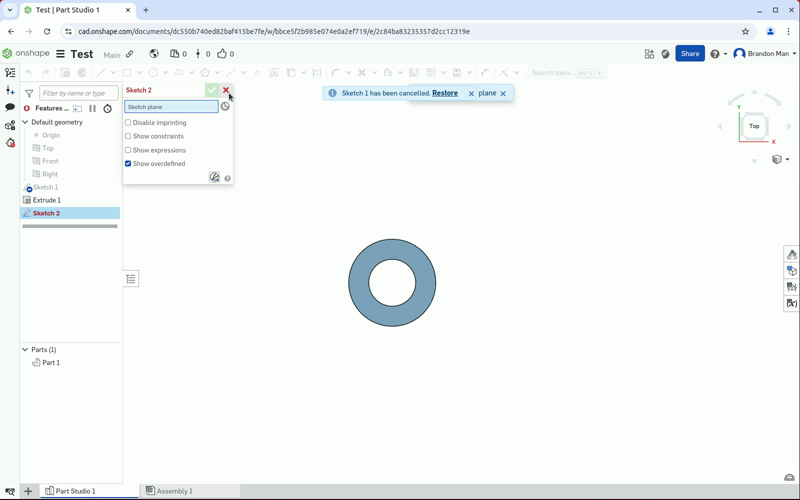
mouse_move(73, 150)
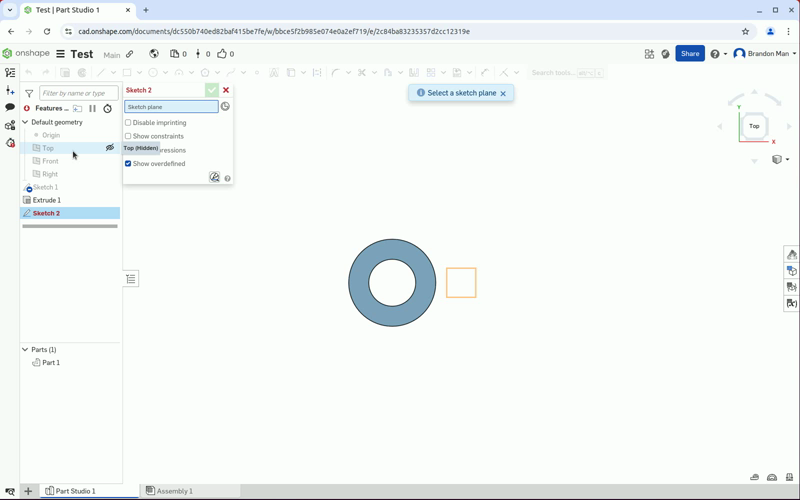
click(73, 150)
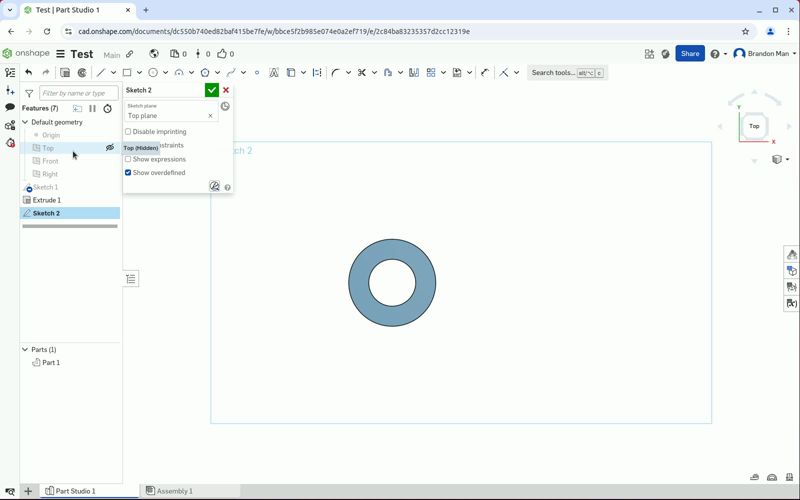
mouse_move(73, 352)
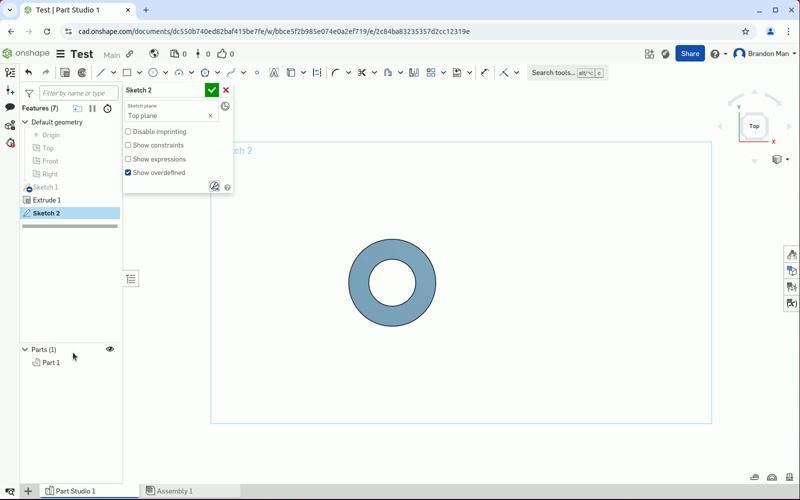
key(y)
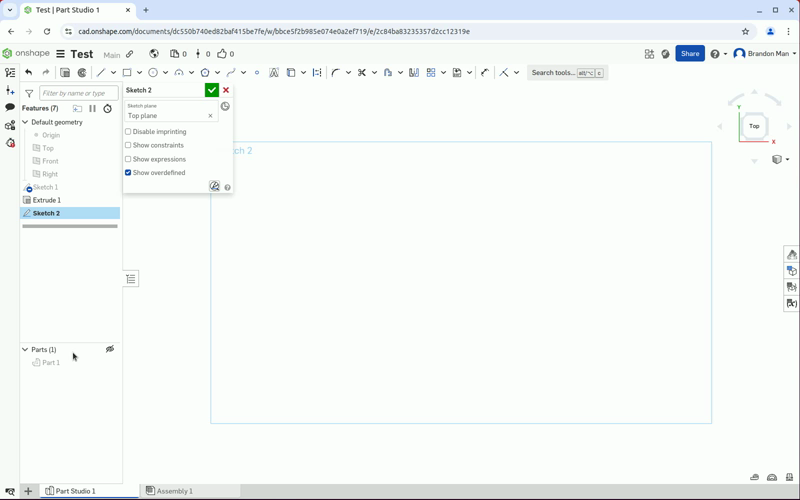
key(l)
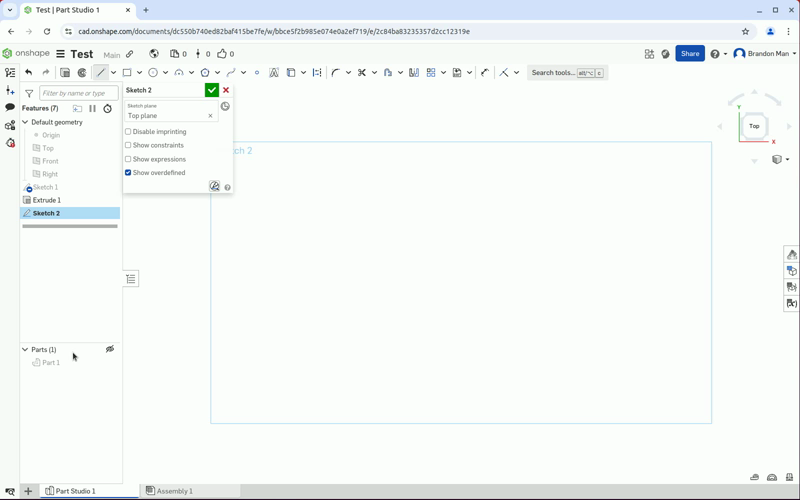
key_down(shift)
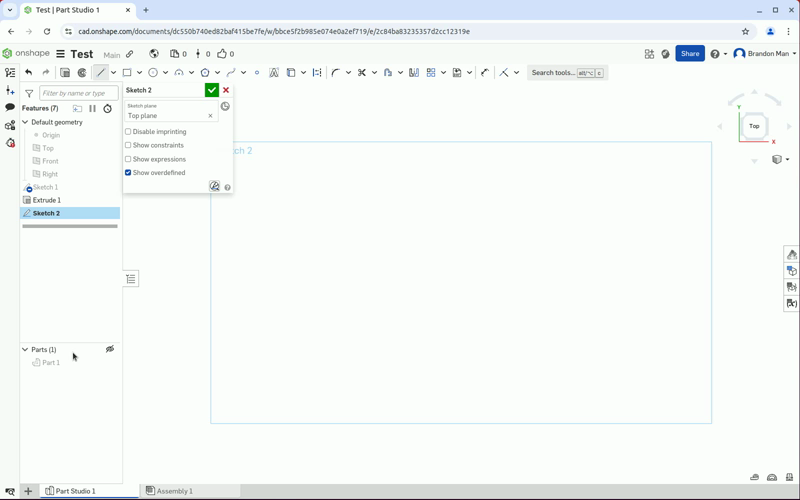
mouse_move(391, 326)
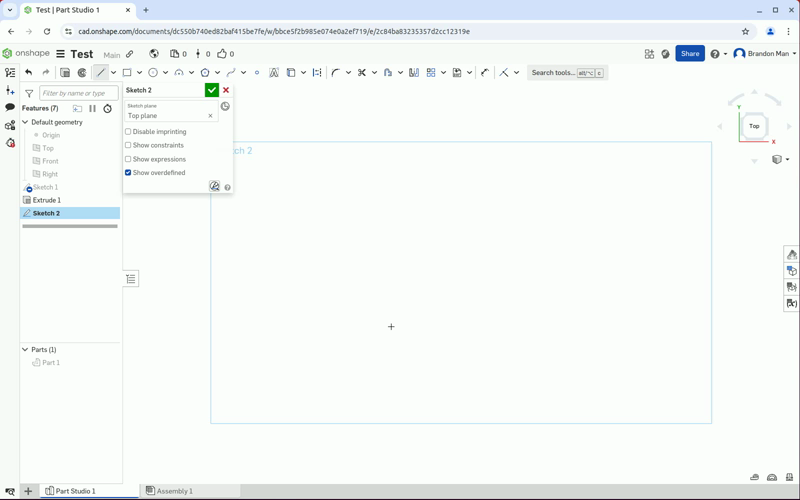
click(391, 326)
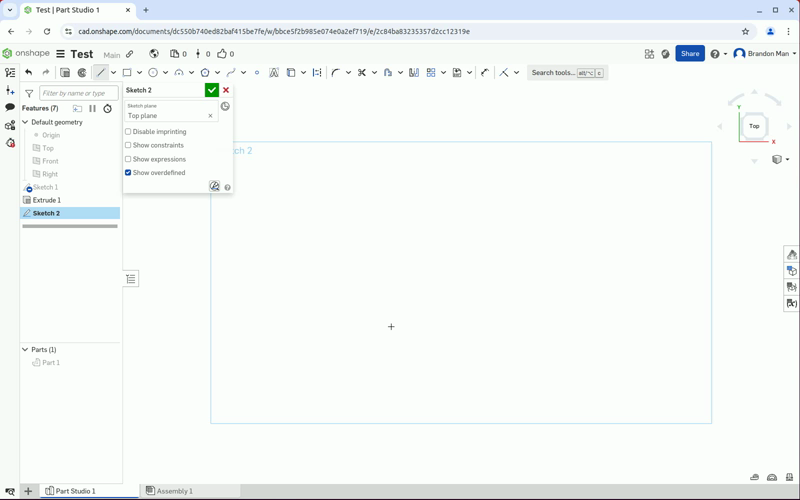
key_up(shift)
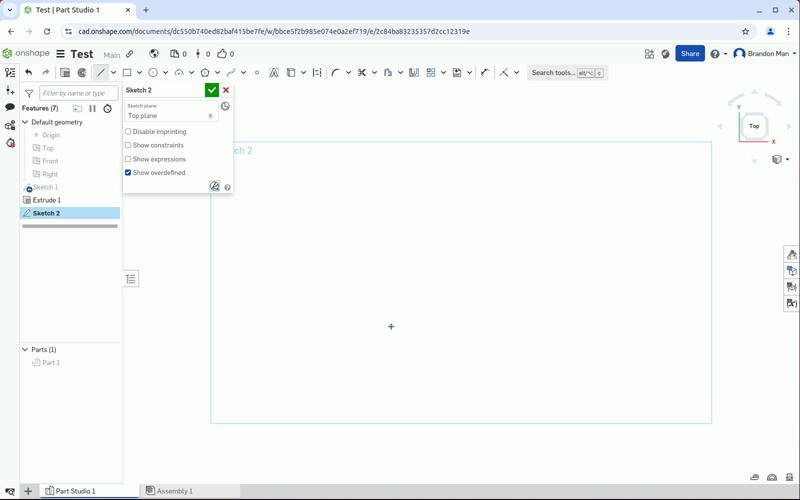
key_down(shift)
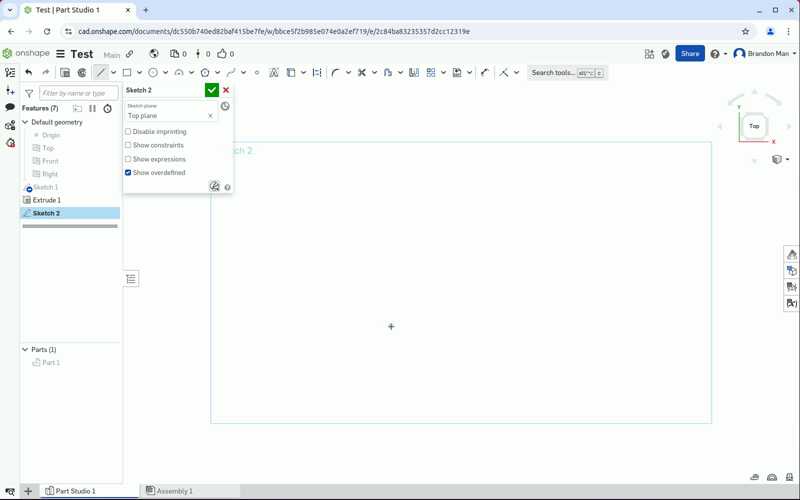
mouse_move(529, 324)
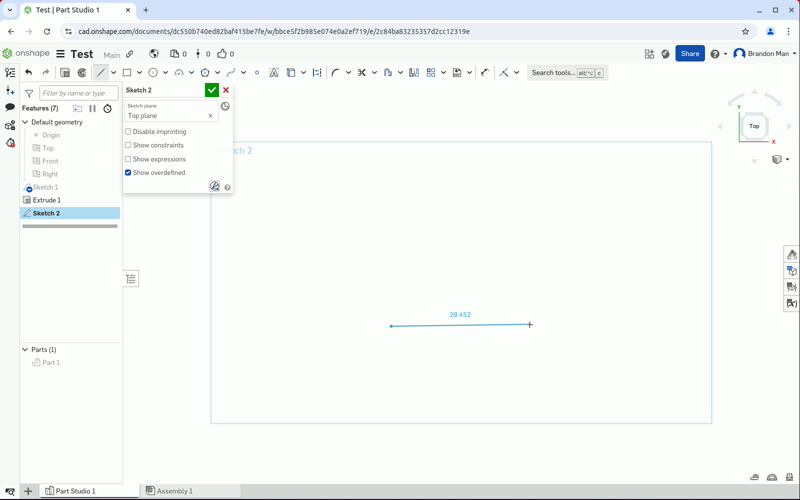
click(529, 324)
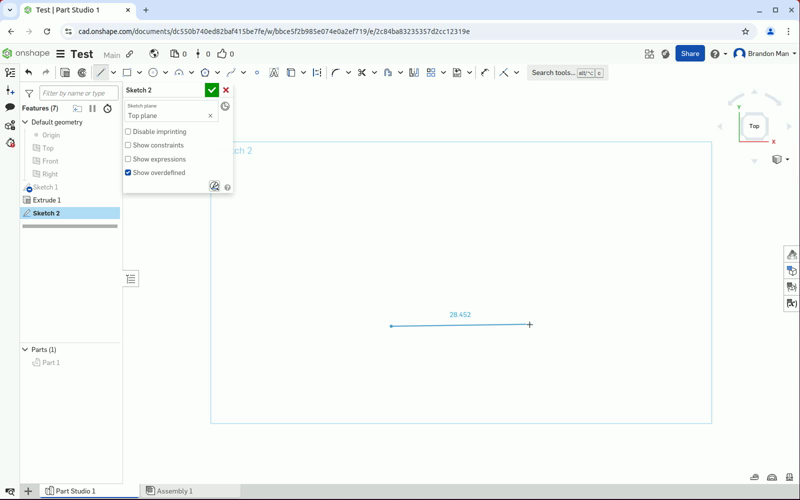
key_up(shift)
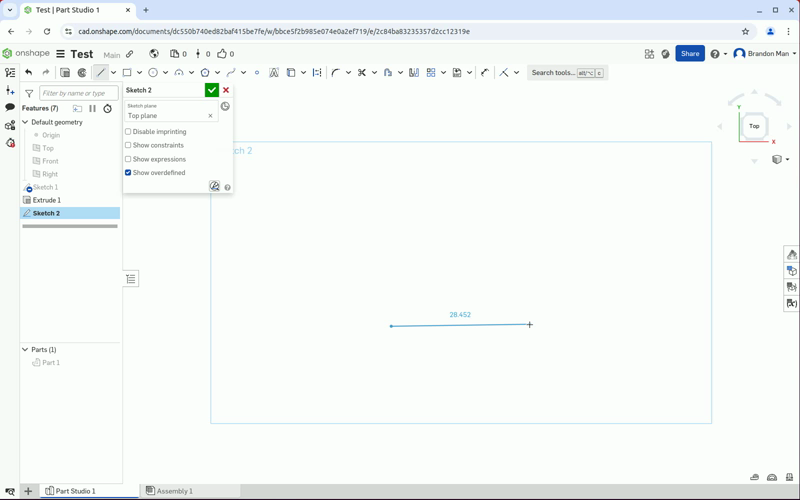
key(esc)
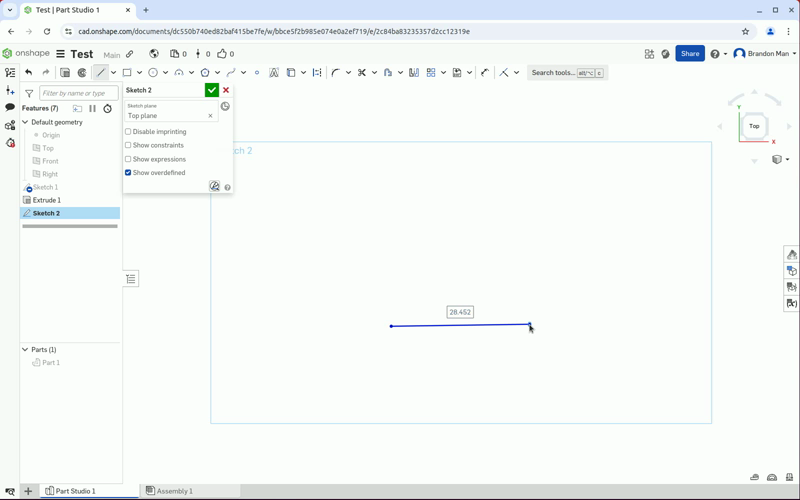
key(a)
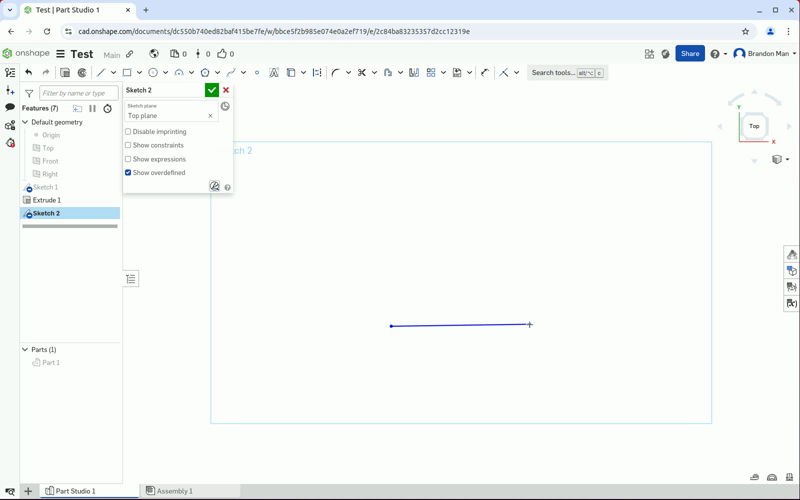
mouse_move(529, 324)
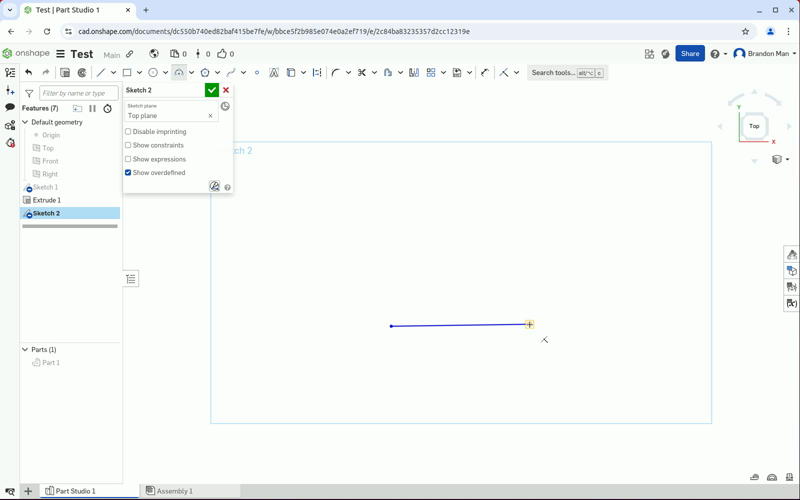
click(529, 324)
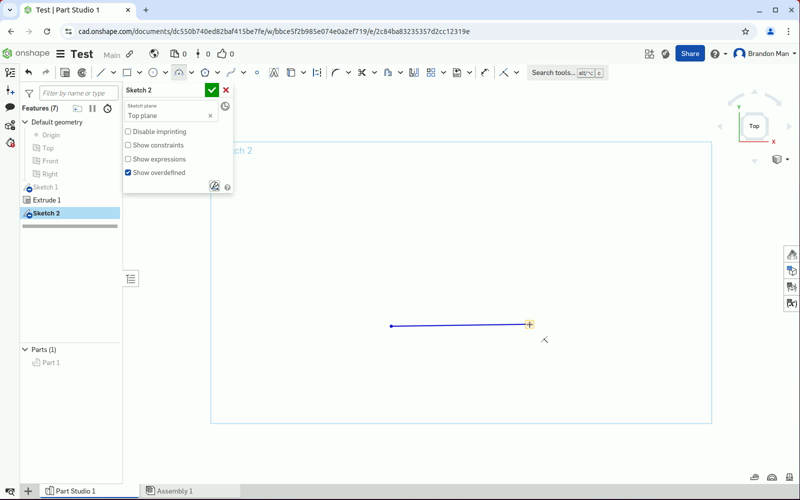
key_down(shift)
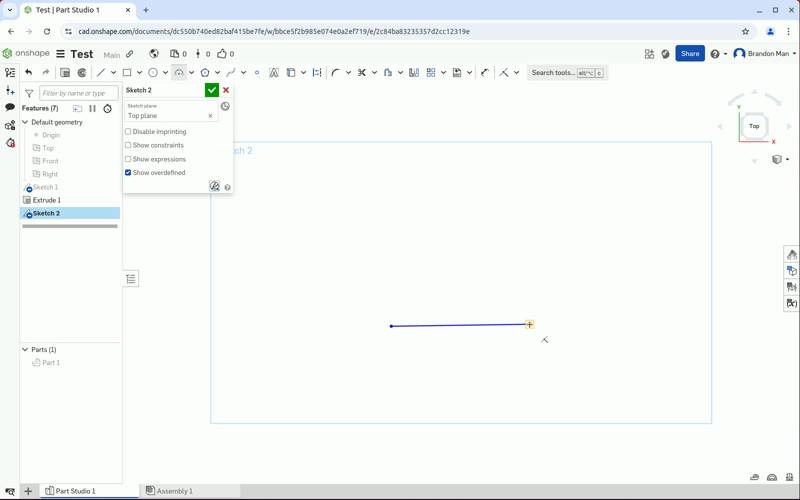
mouse_move(529, 241)
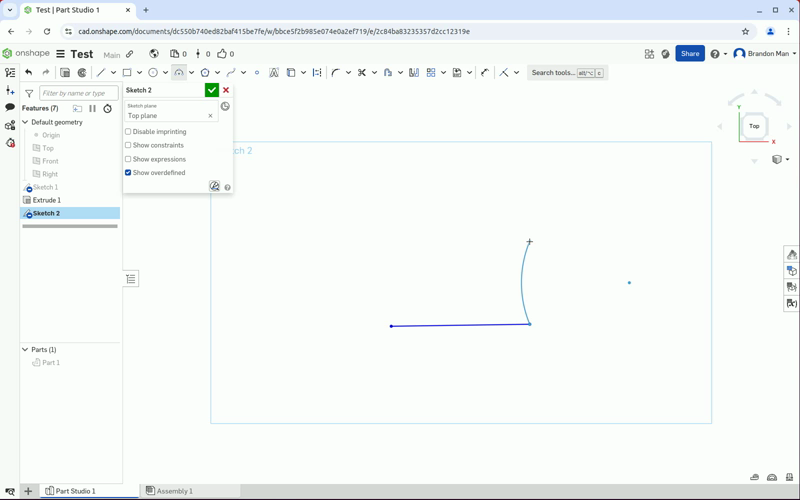
click(529, 241)
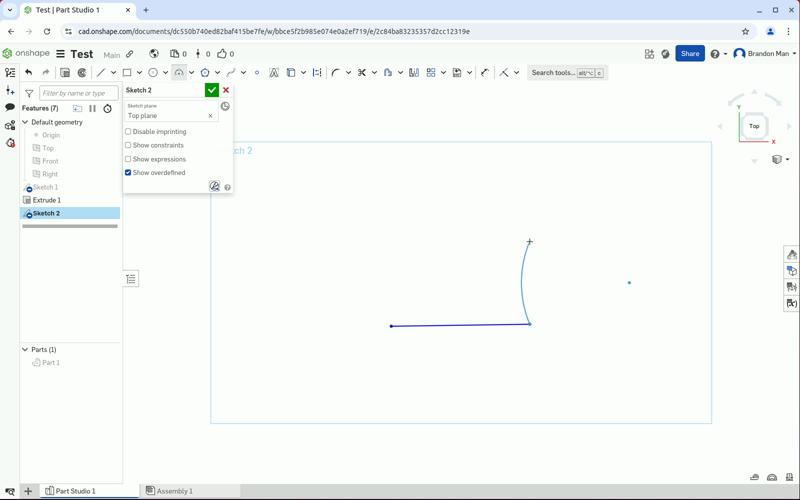
mouse_move(570, 282)
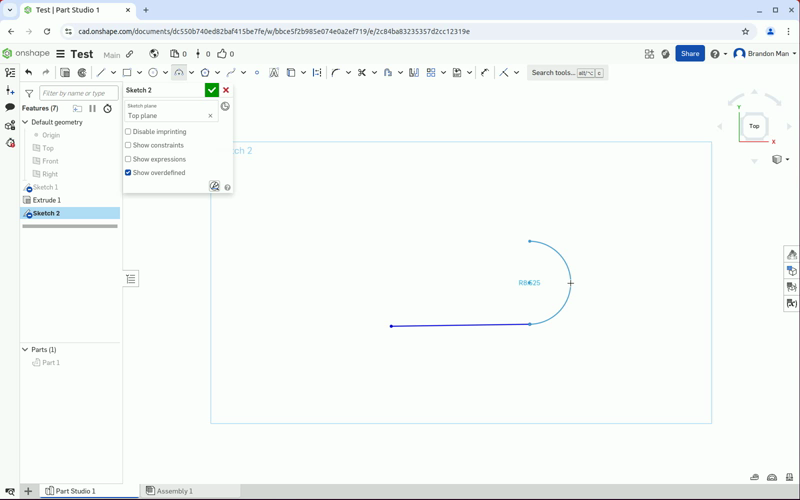
click(570, 282)
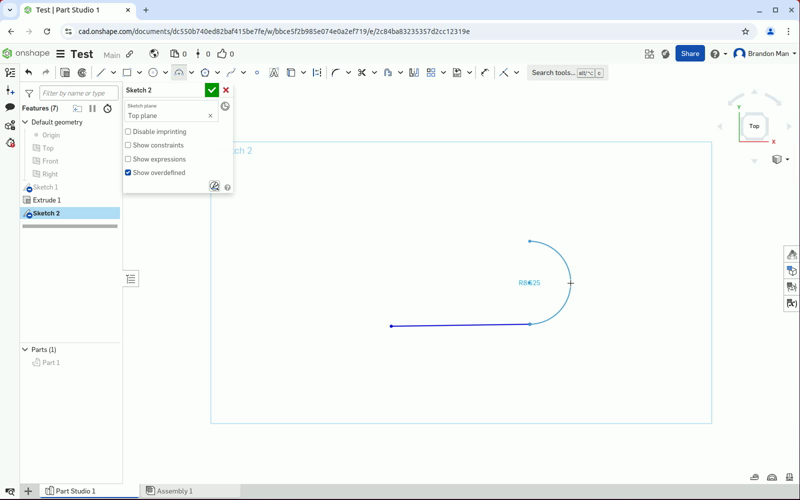
key_up(shift)
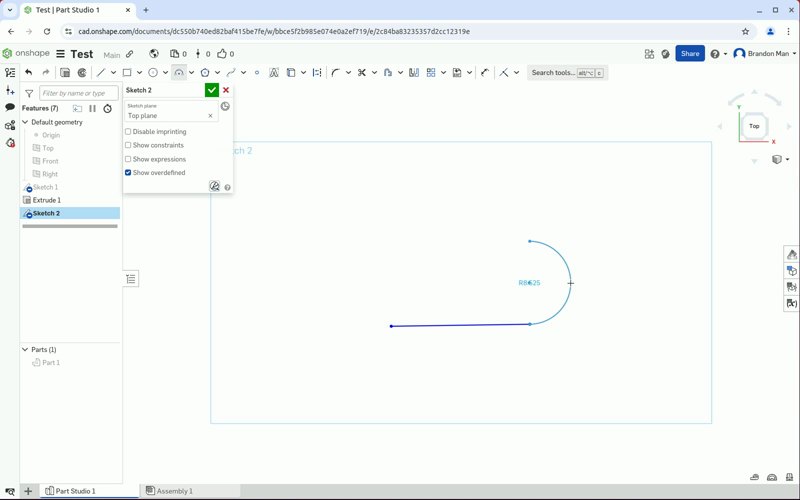
key(esc)
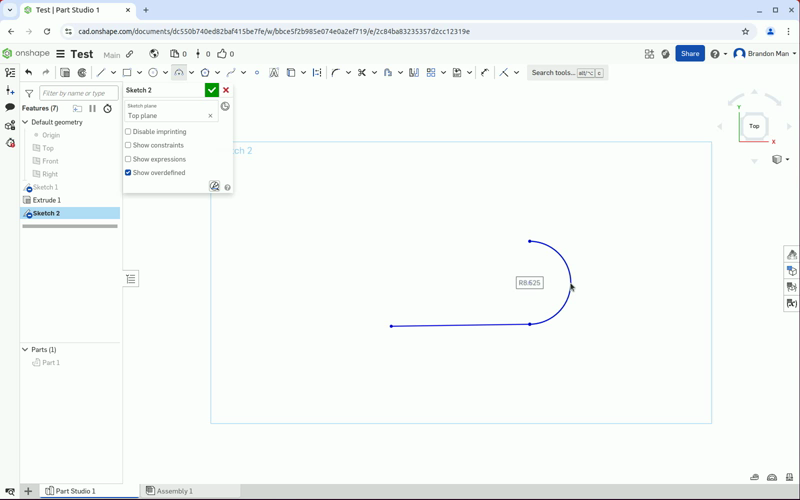
key(l)
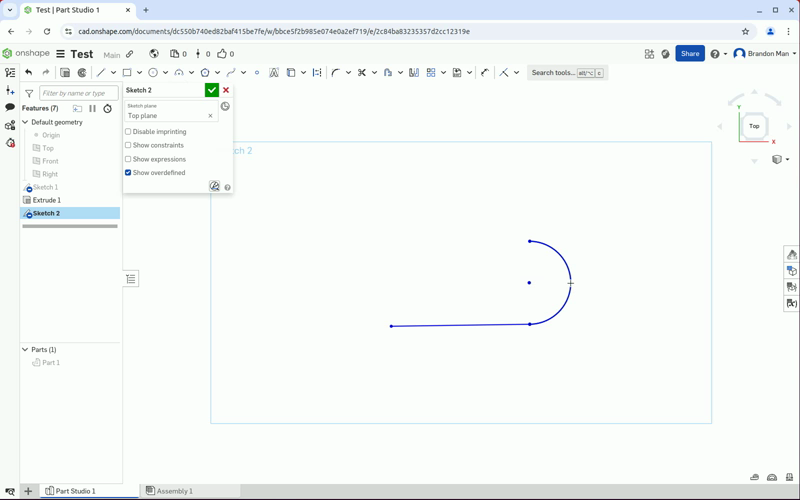
mouse_move(529, 241)
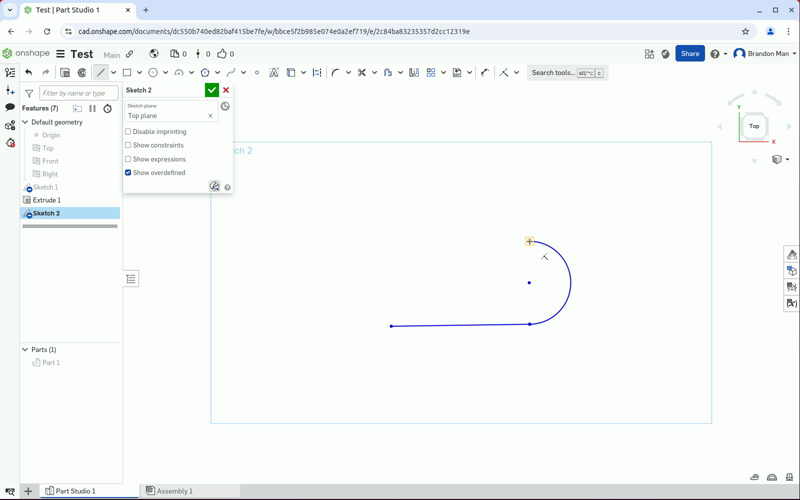
click(529, 241)
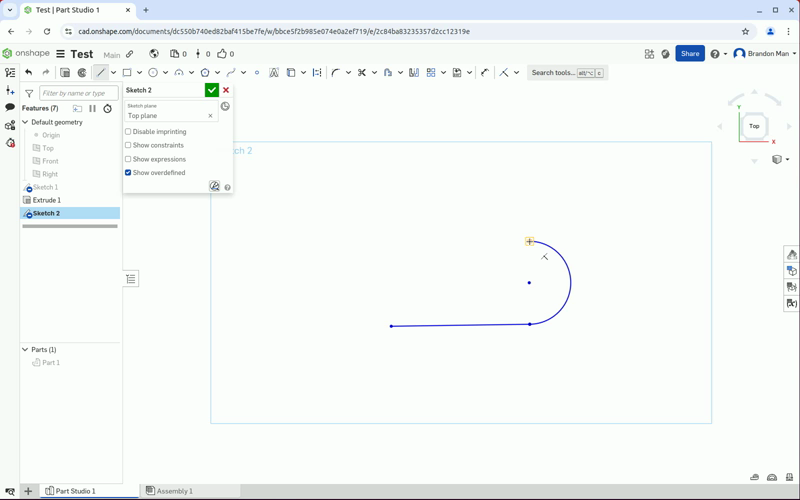
key_down(shift)
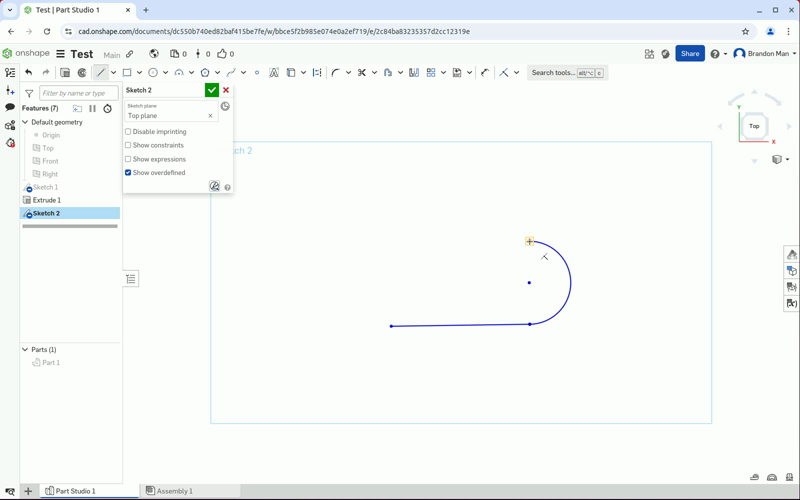
mouse_move(391, 241)
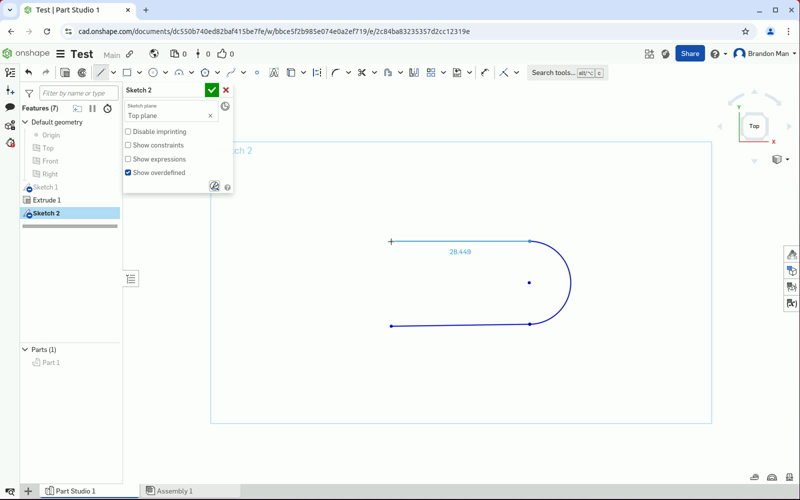
click(391, 241)
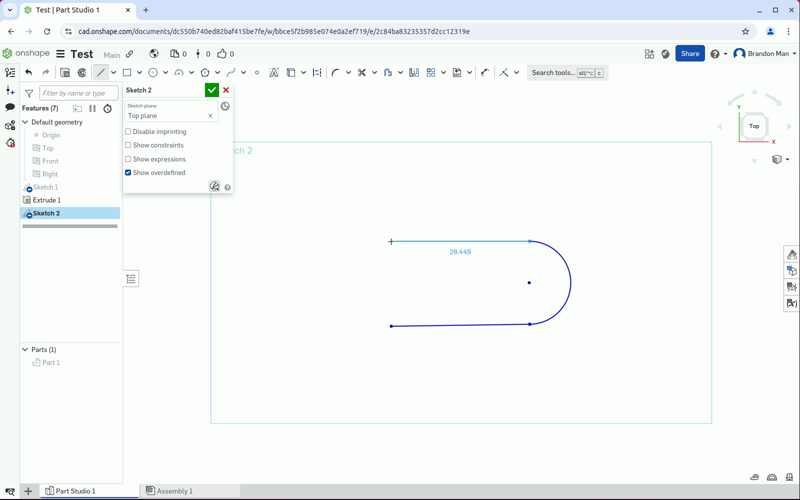
key_up(shift)
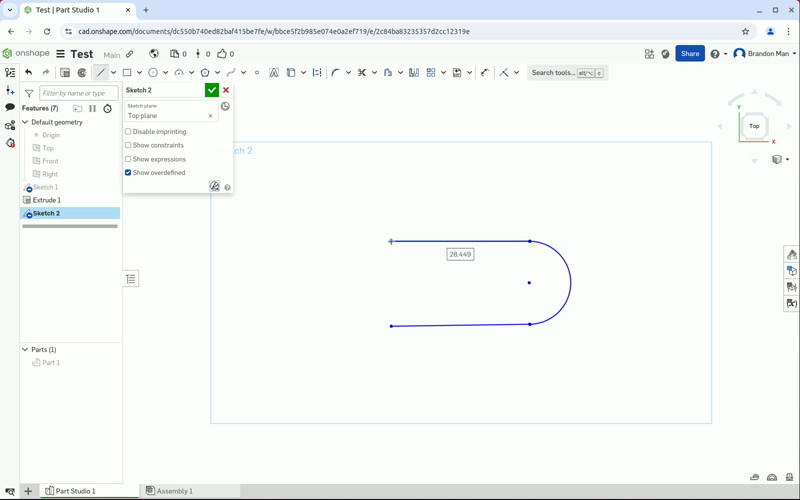
key(esc)
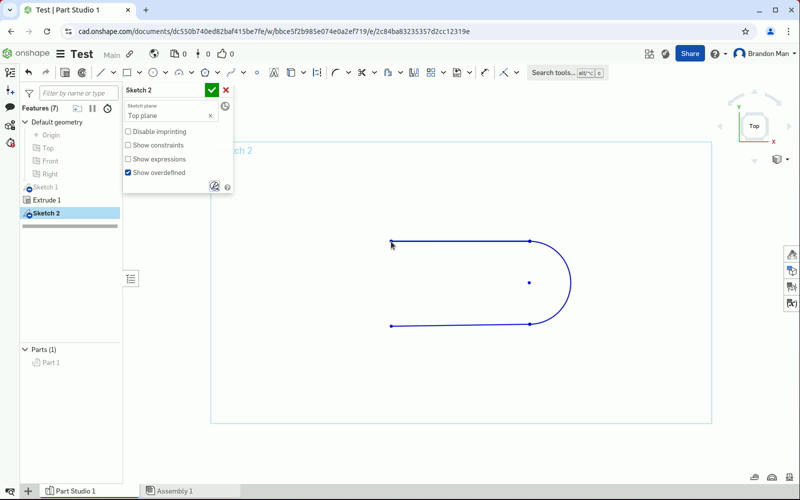
key(a)
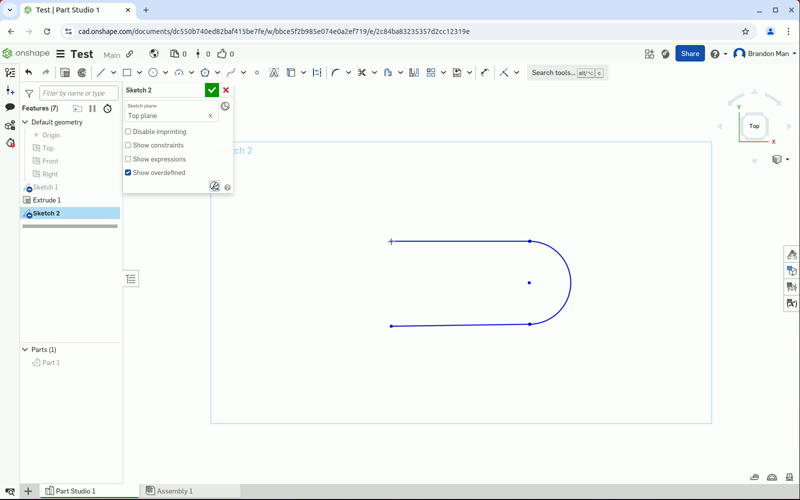
mouse_move(391, 241)
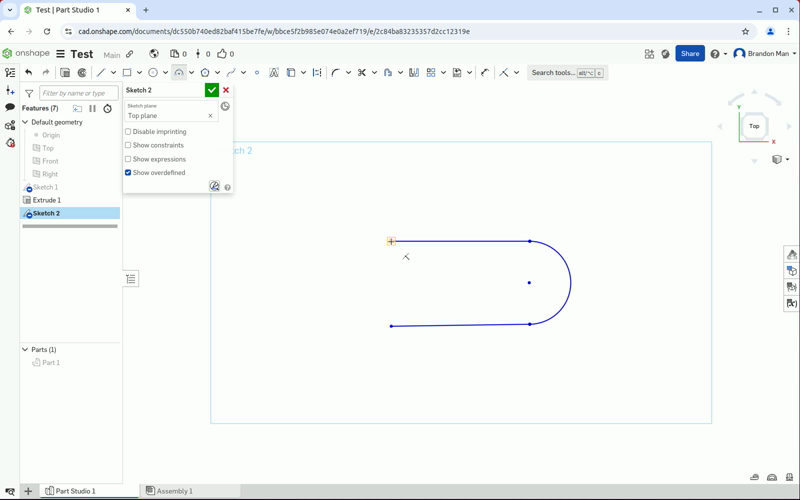
click(391, 241)
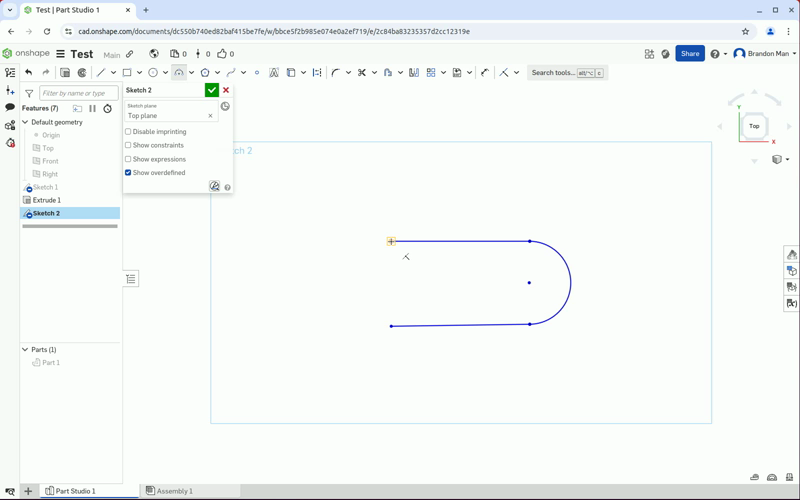
mouse_move(391, 326)
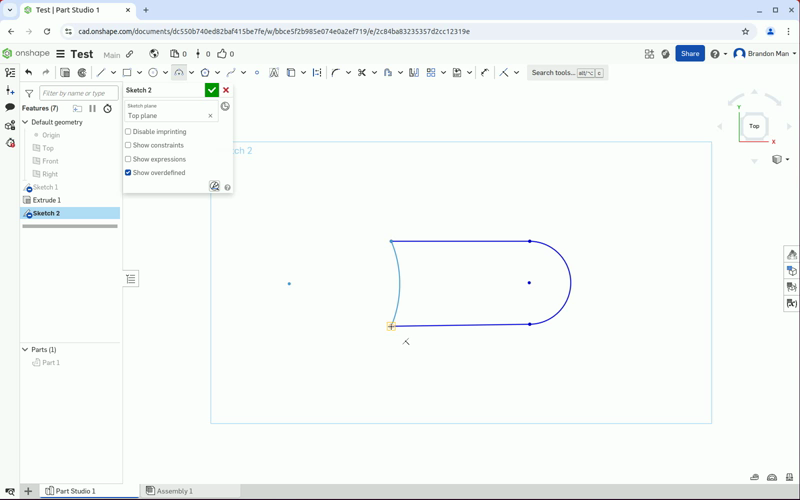
click(391, 326)
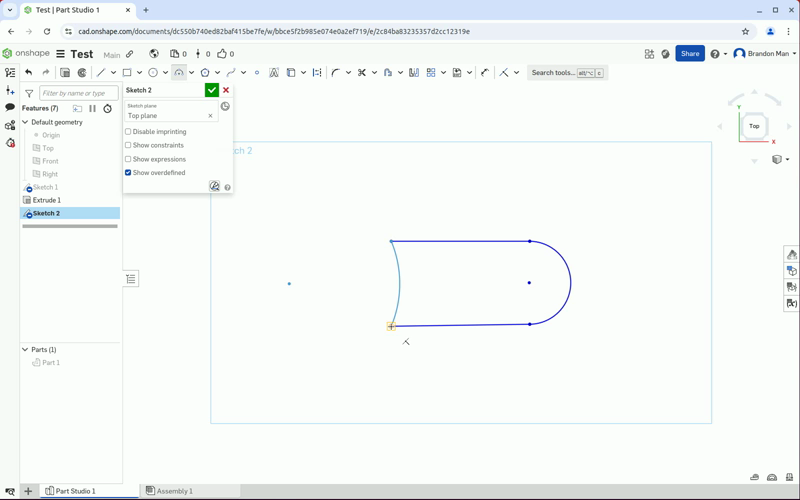
key_down(shift)
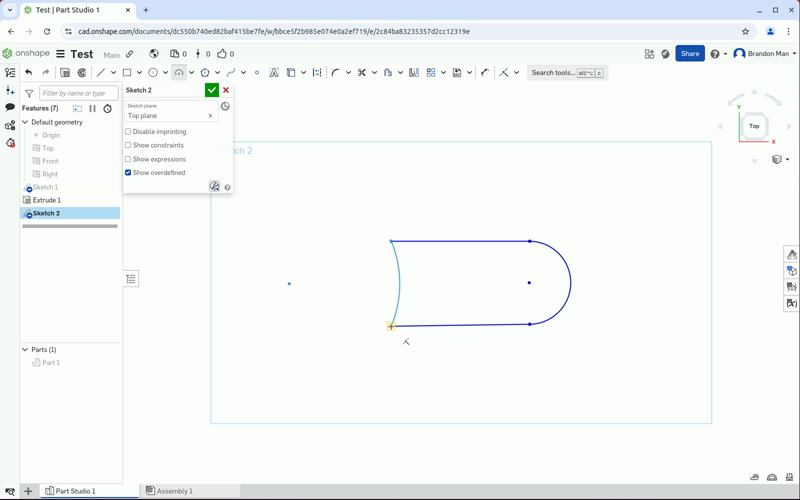
mouse_move(433, 283)
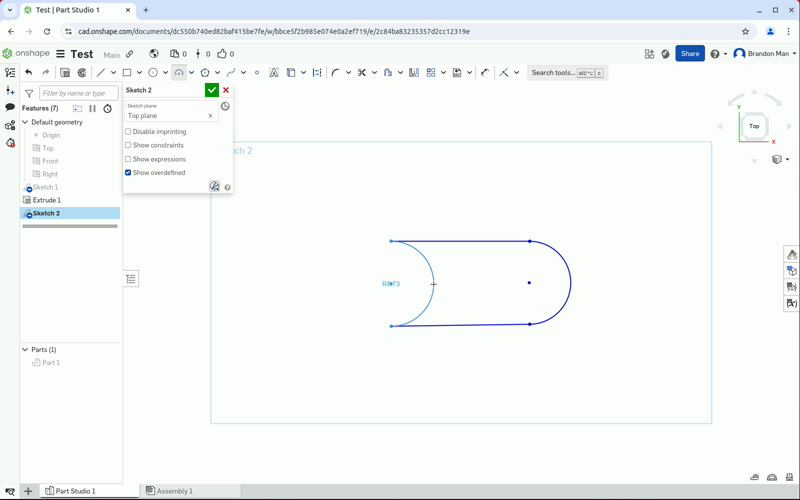
click(433, 283)
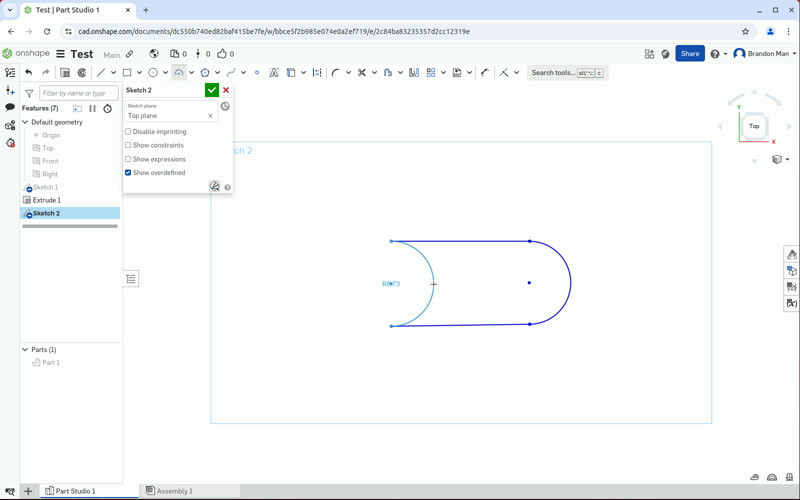
key_up(shift)
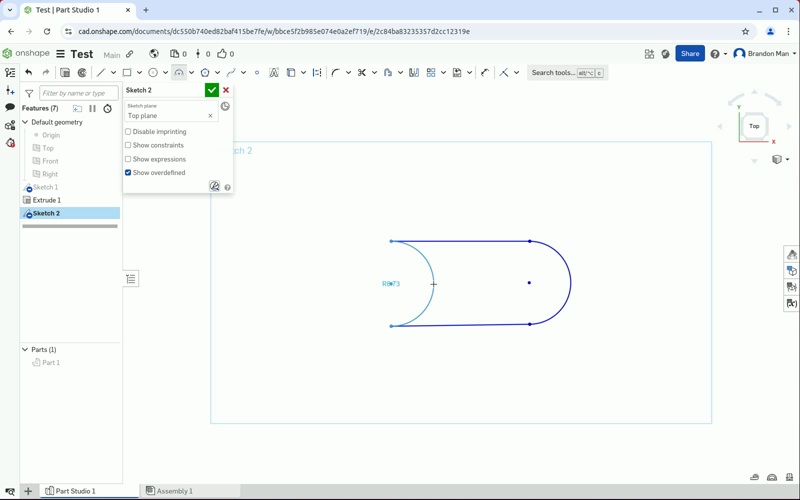
key(esc)
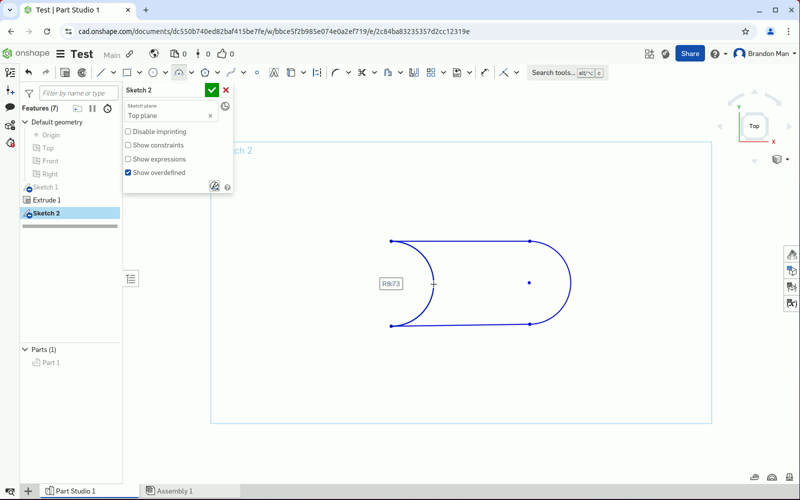
key(c)
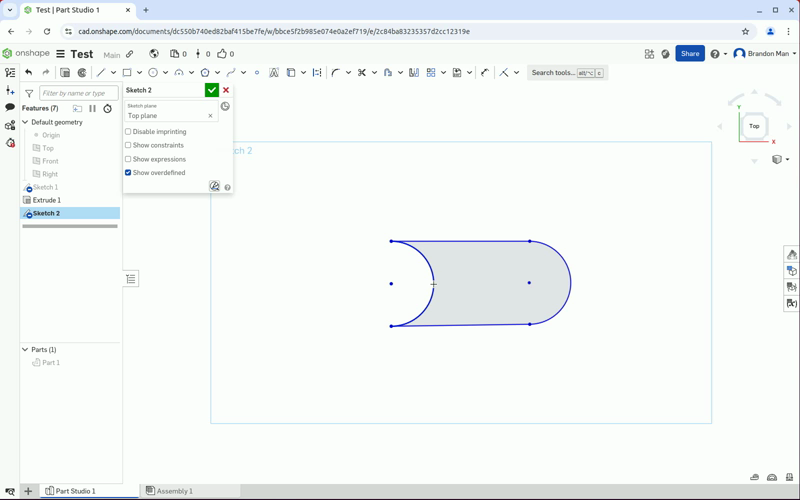
key_down(shift)
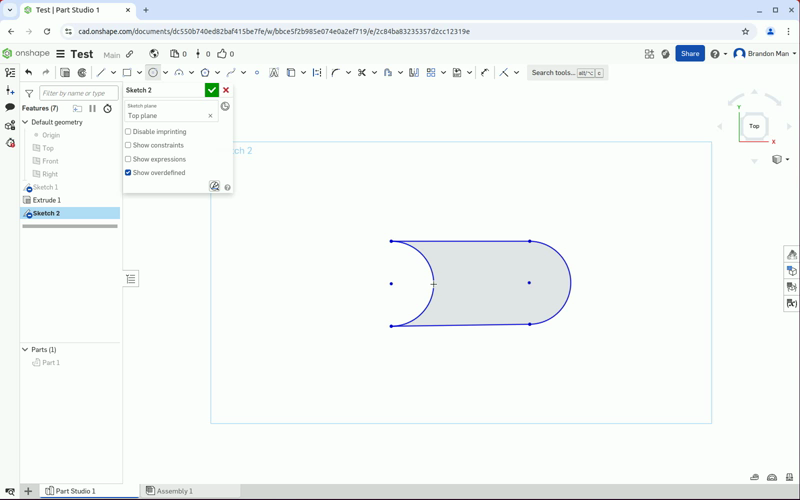
mouse_move(529, 282)
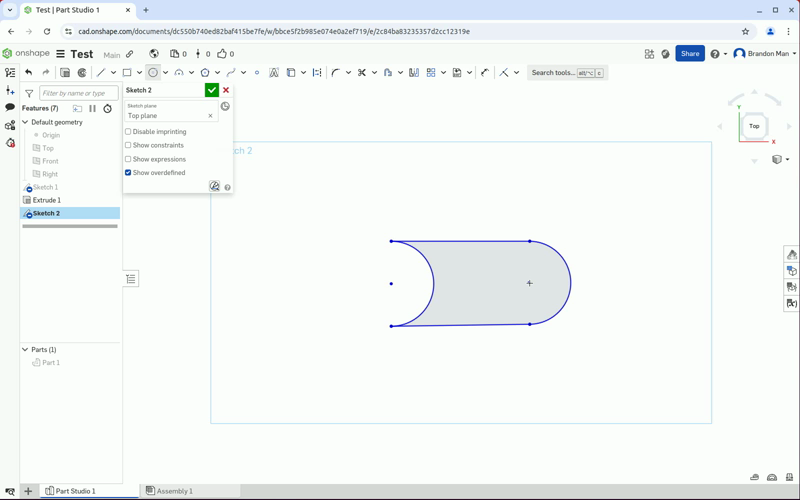
scroll(6)
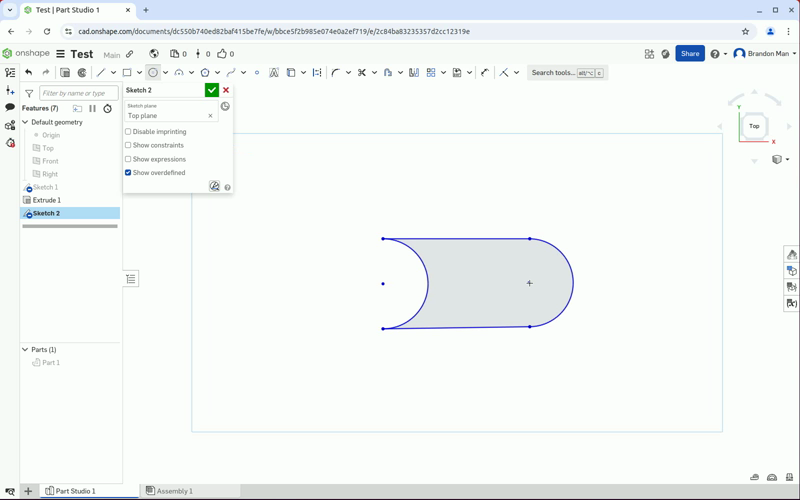
scroll(6)
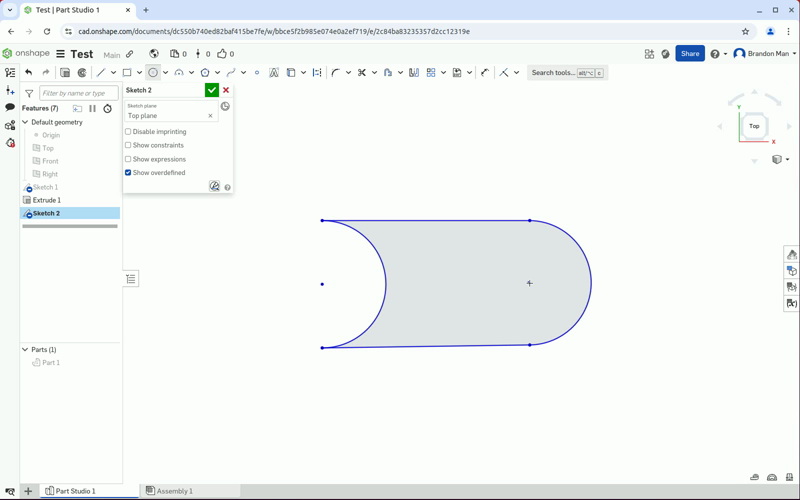
scroll(6)
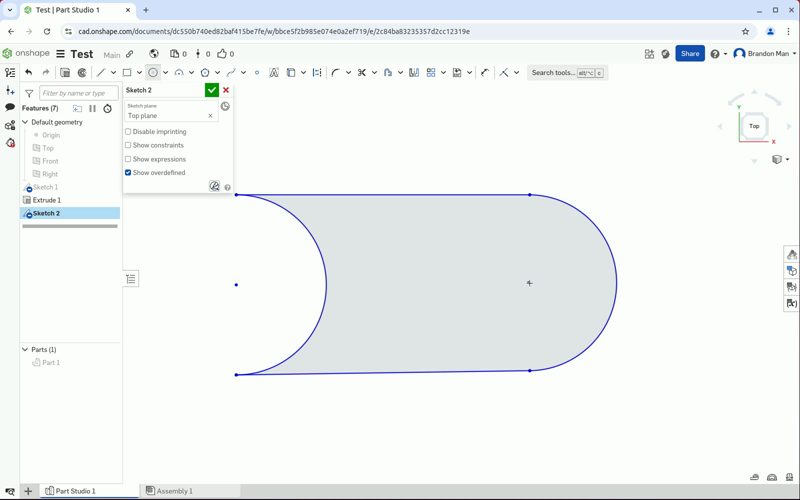
scroll(6)
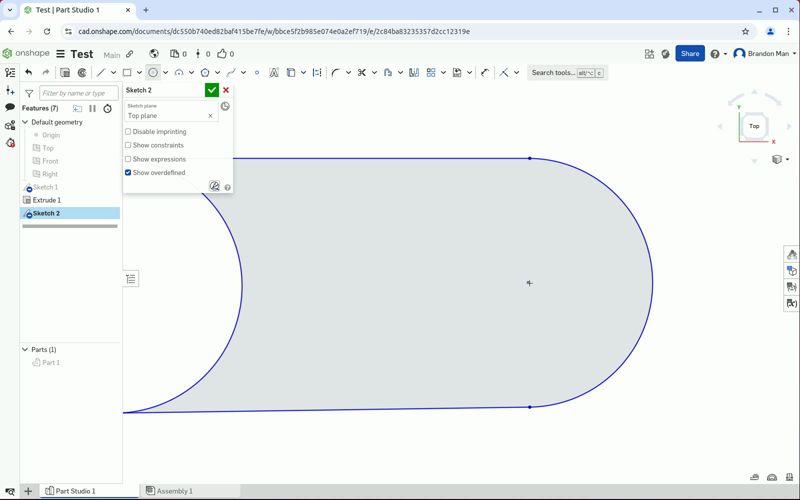
scroll(6)
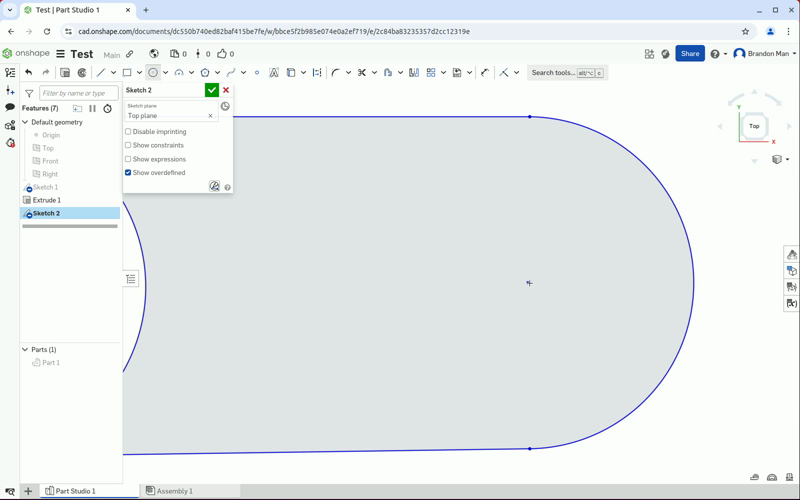
scroll(6)
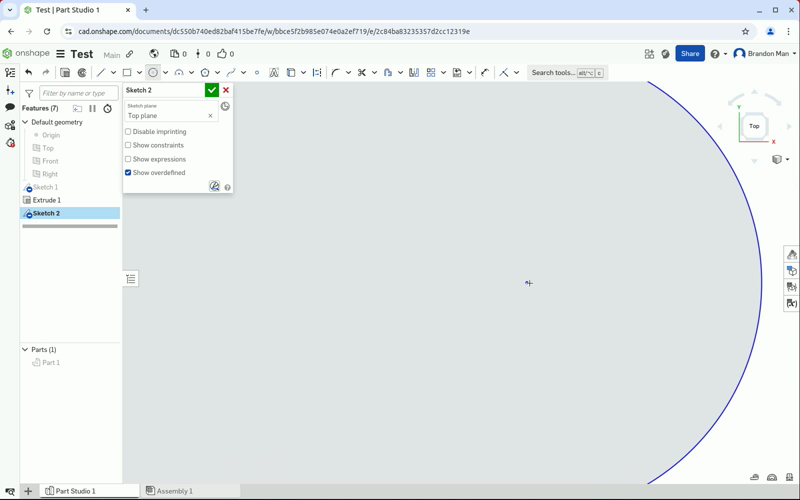
scroll(6)
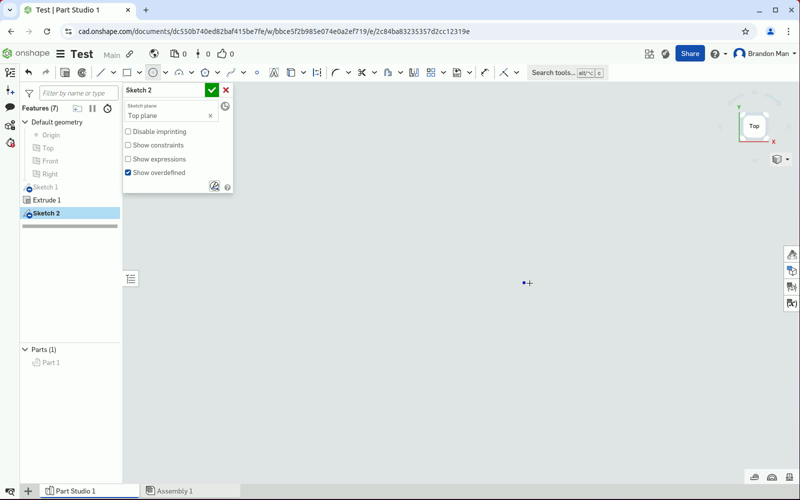
click(529, 282)
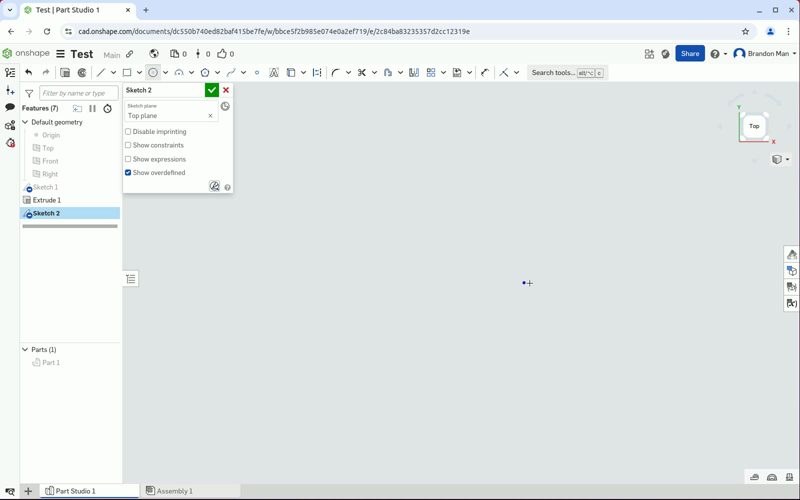
scroll(-6)
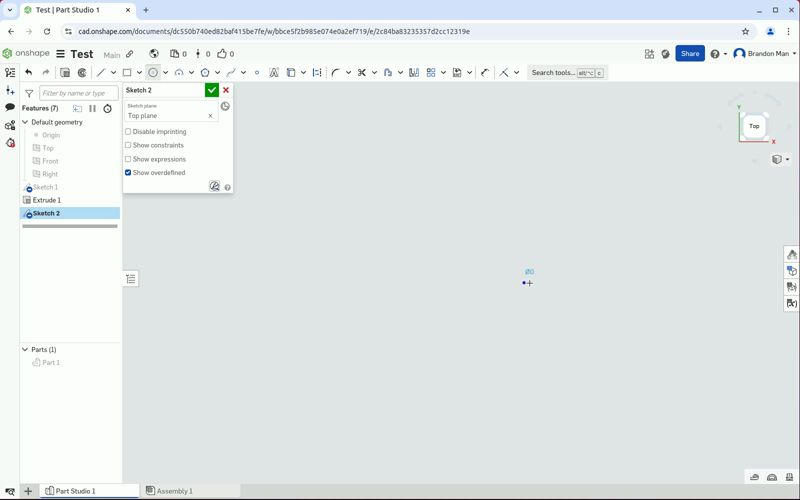
scroll(-6)
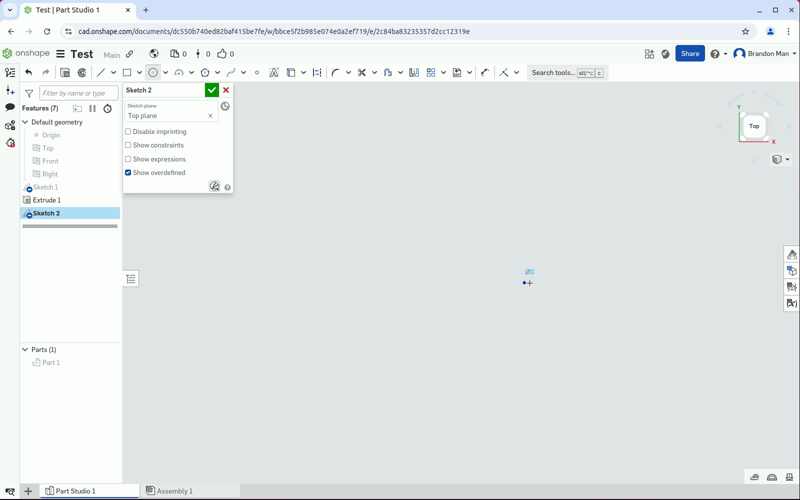
scroll(-6)
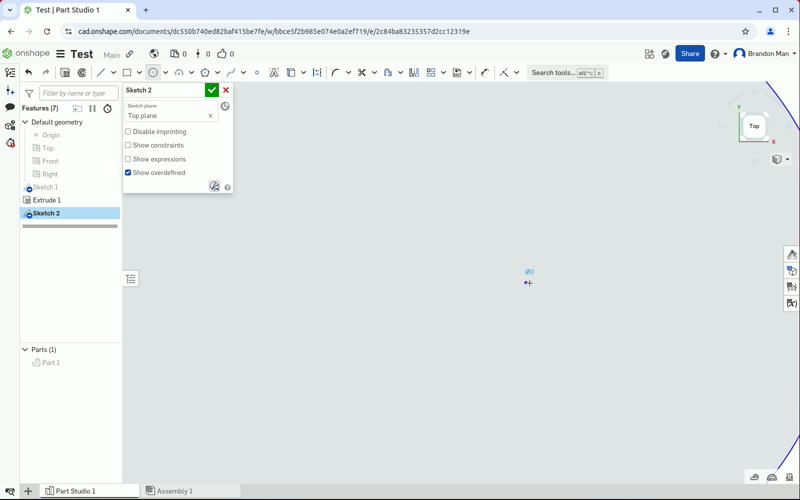
scroll(-6)
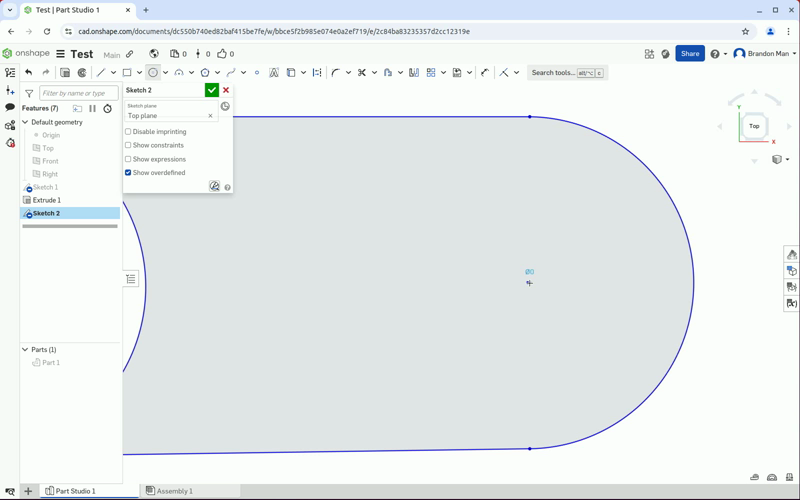
scroll(-6)
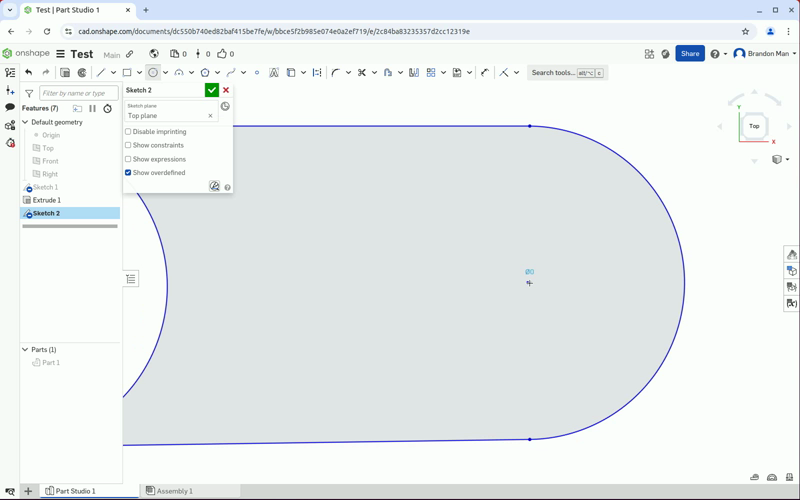
scroll(-6)
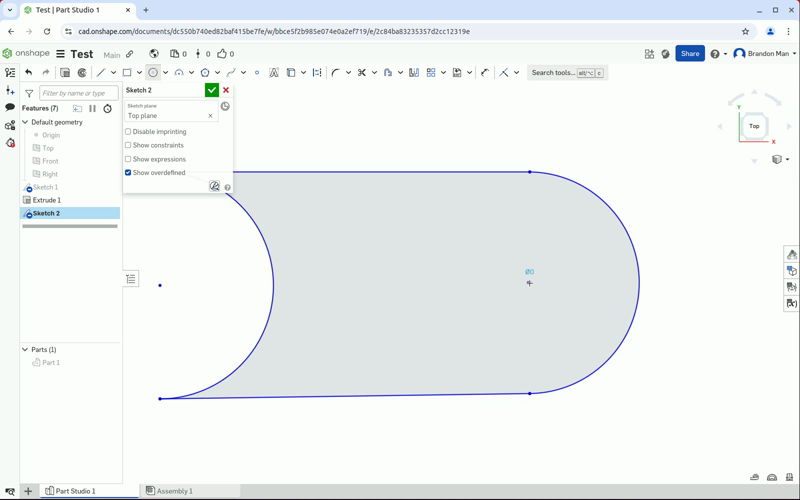
scroll(-6)
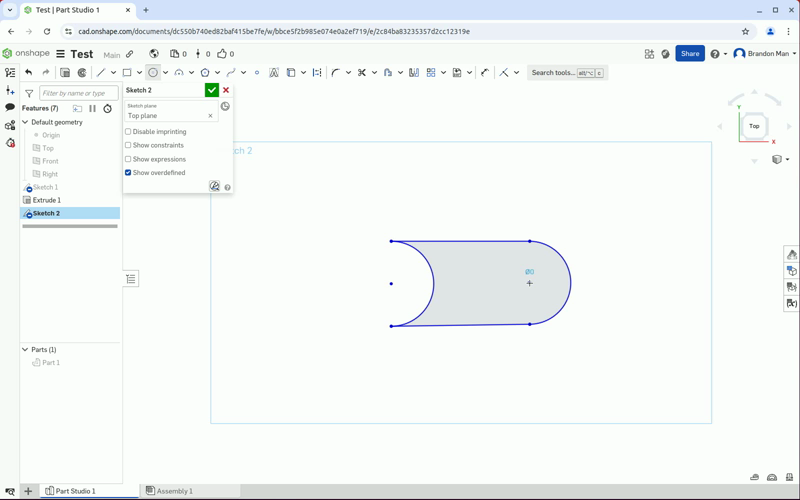
key_up(shift)
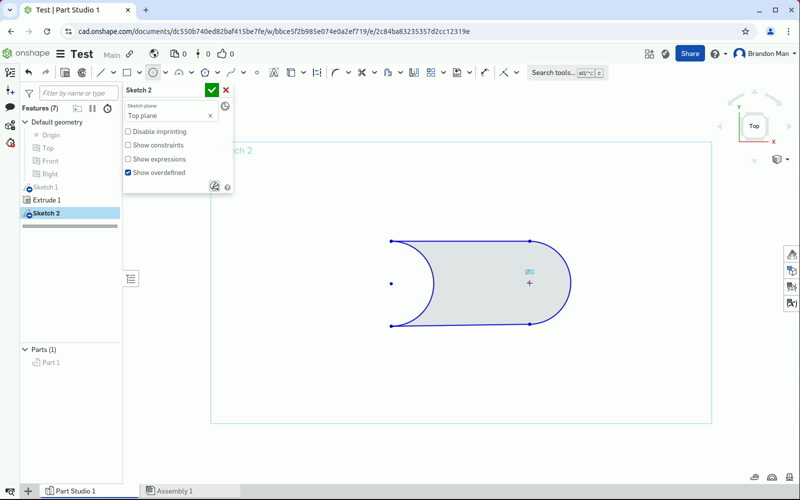
mouse_move(554, 282)
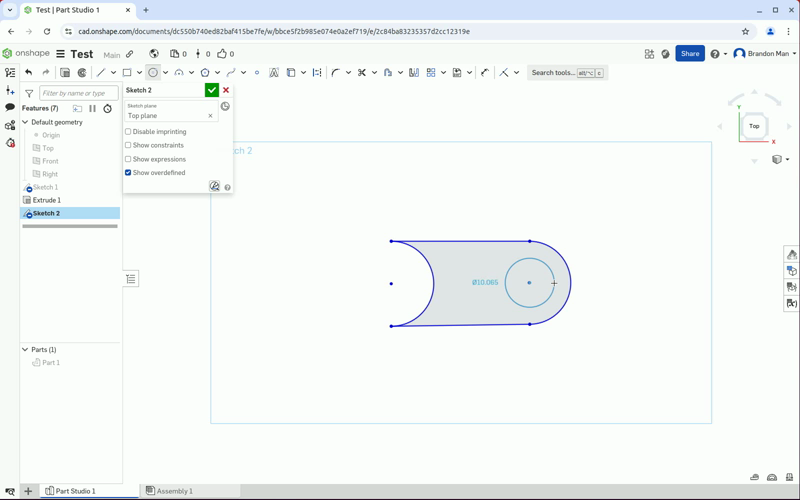
click(554, 282)
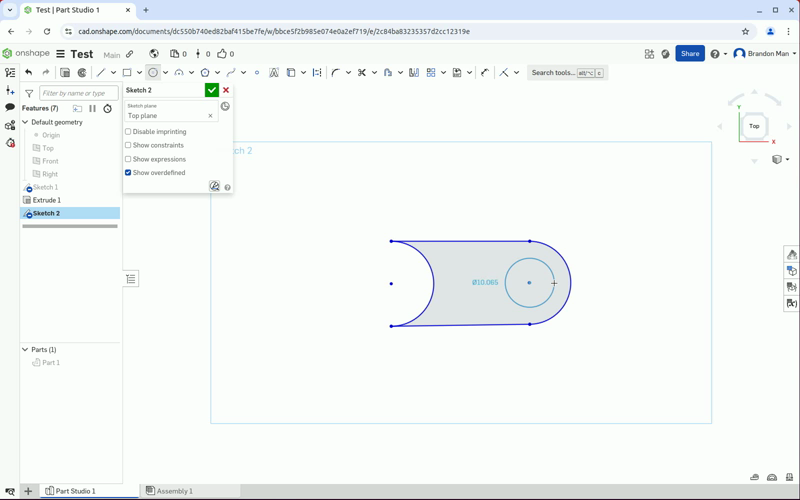
key(esc)
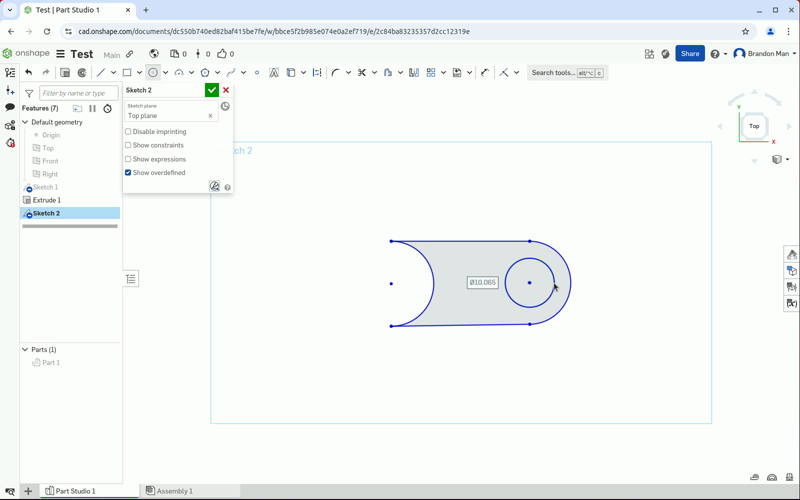
mouse_move(497, 273)
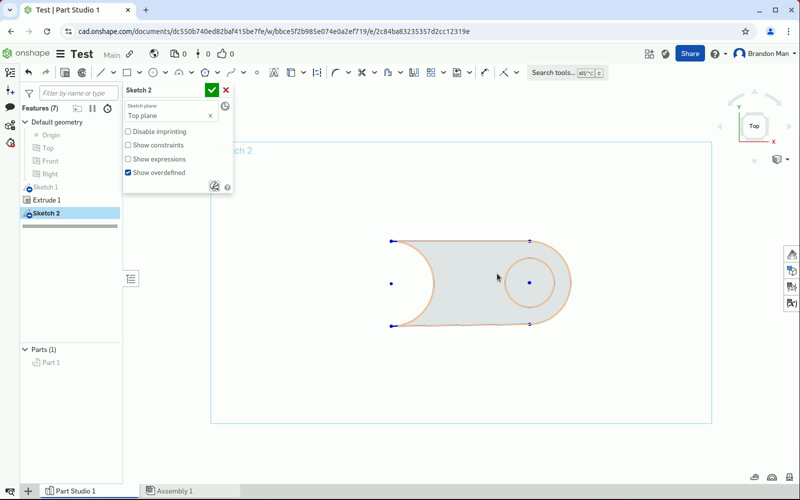
click(497, 273)
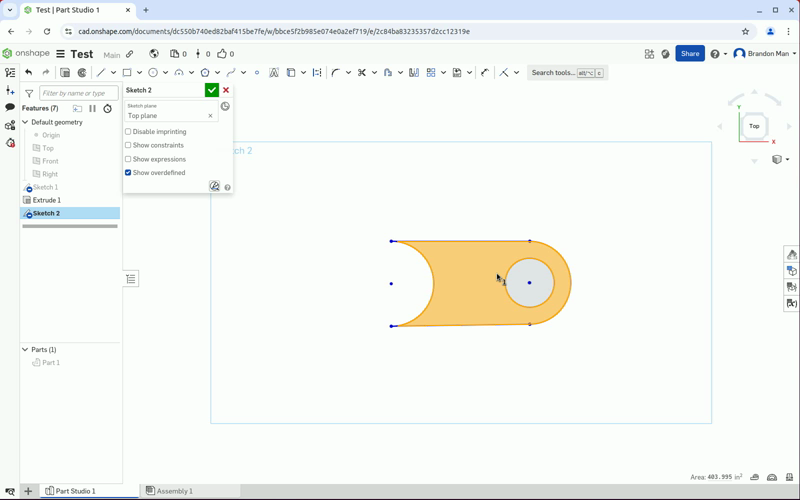
mouse_move(73, 352)
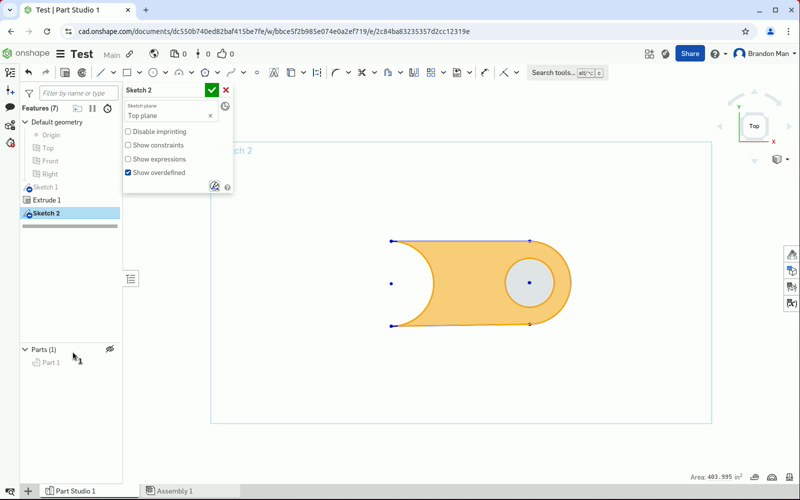
key(shift+y)
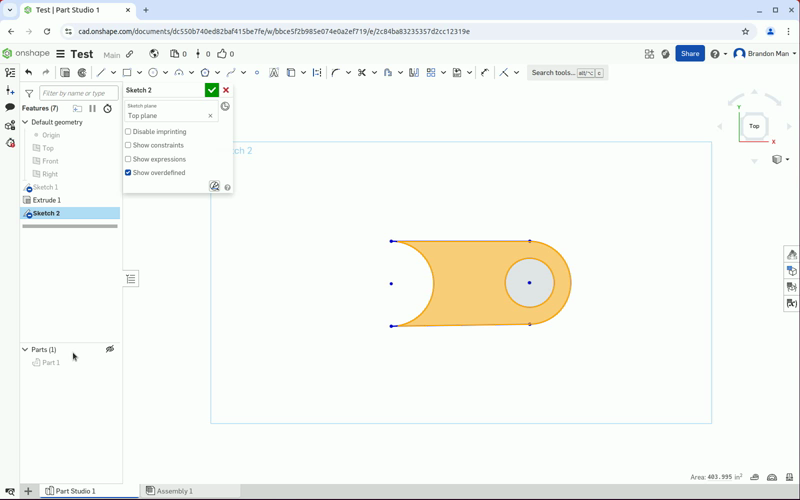
key(shift+e)
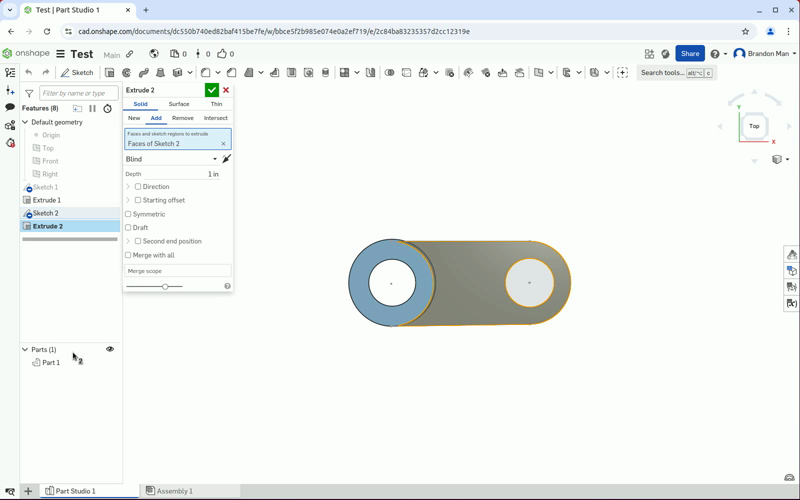
mouse_move(143, 106)
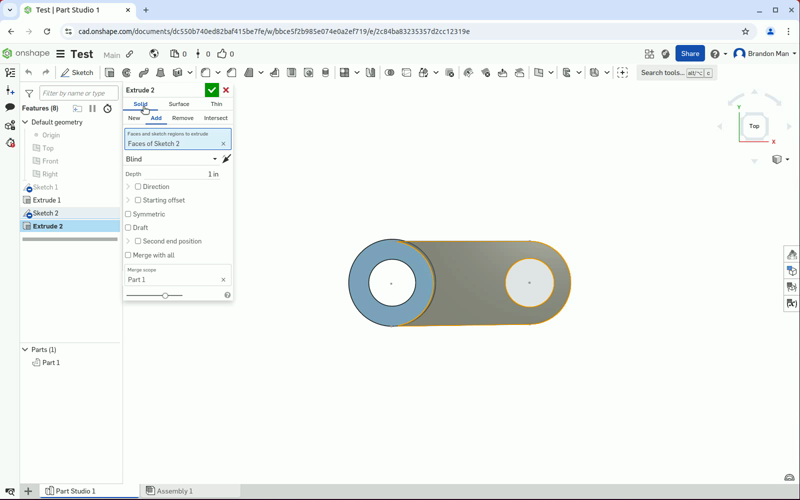
click(143, 106)
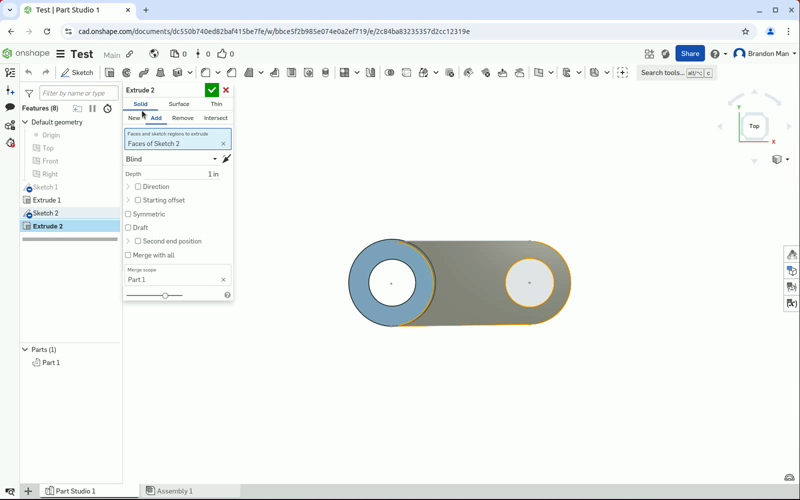
mouse_move(137, 120)
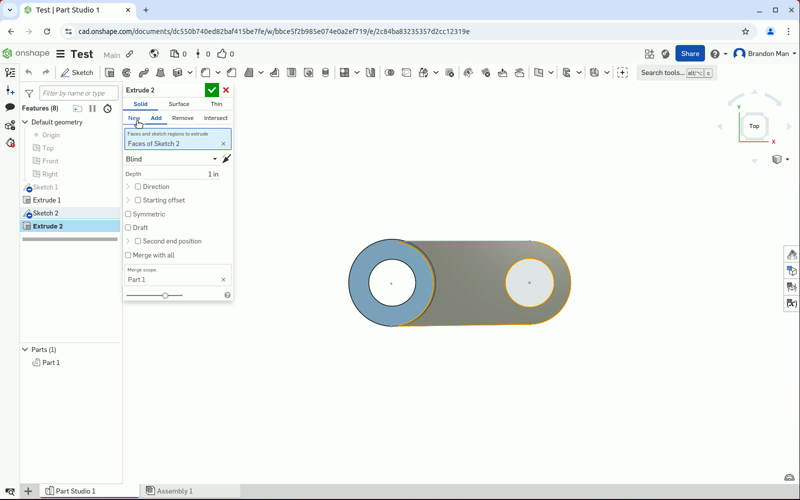
click(137, 120)
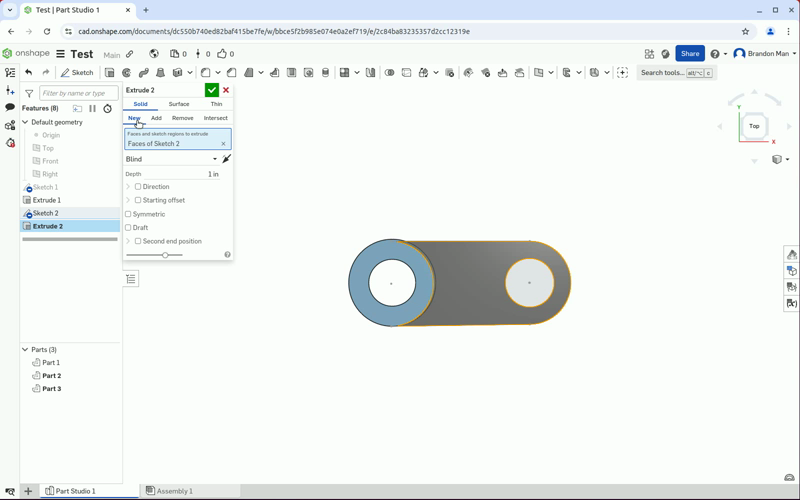
key(tab, 4)
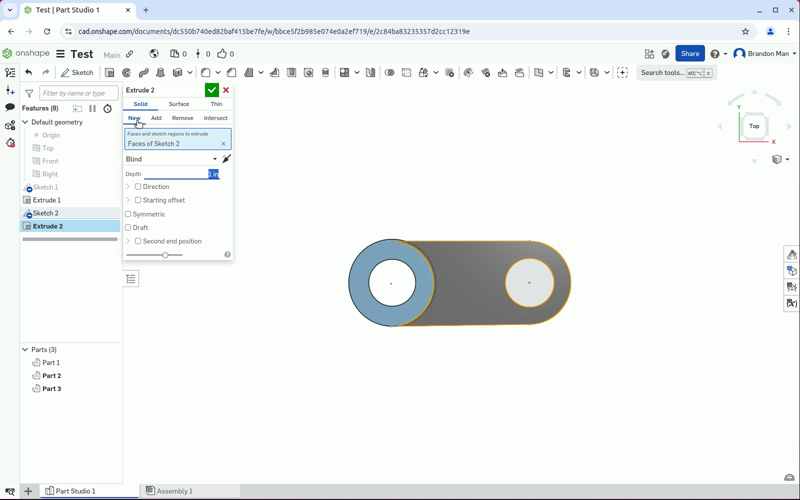
text(7.703)
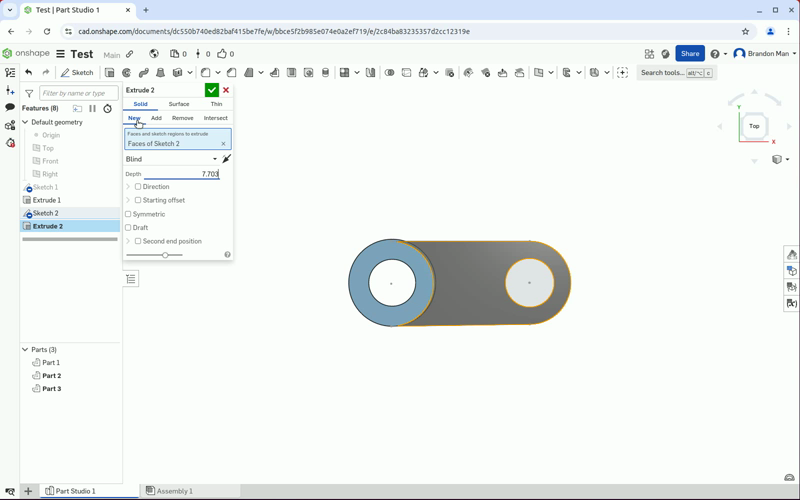
key(enter)
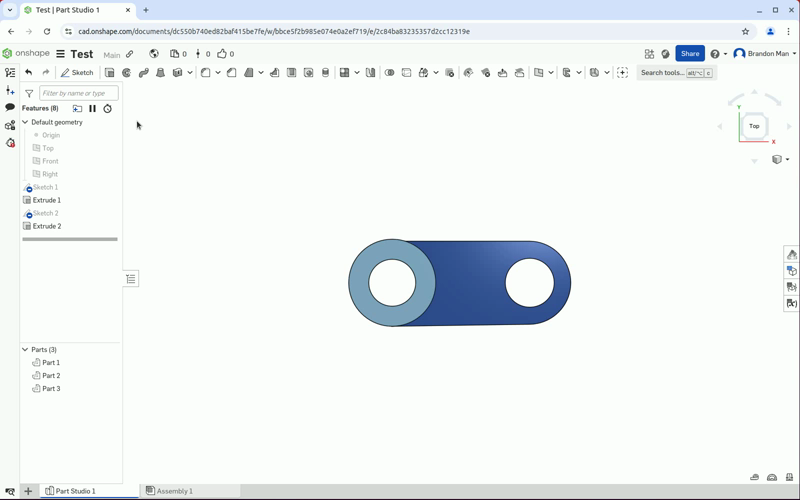
key(shift+h)
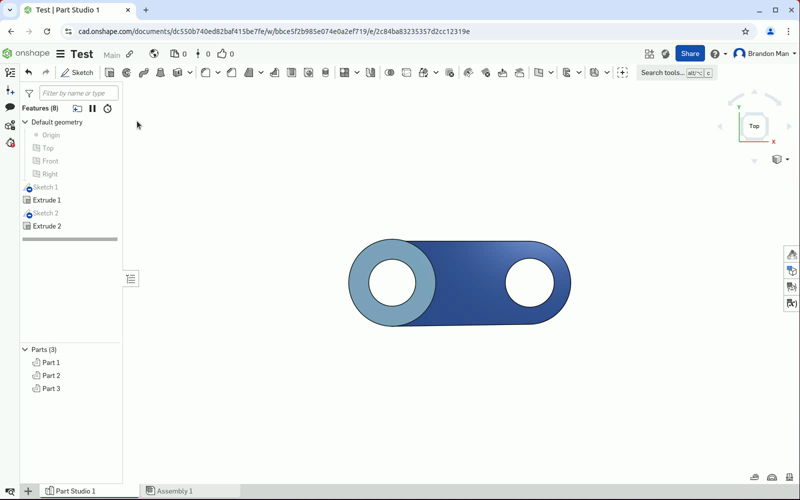
key(shift+h)
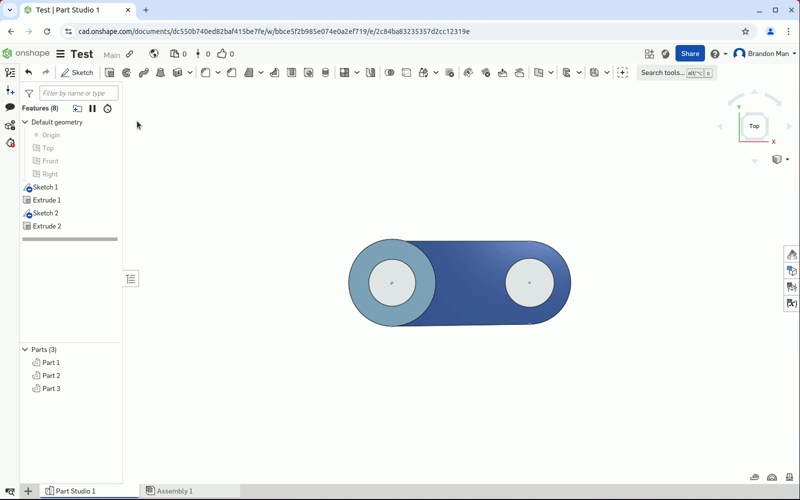
key(shift+7)
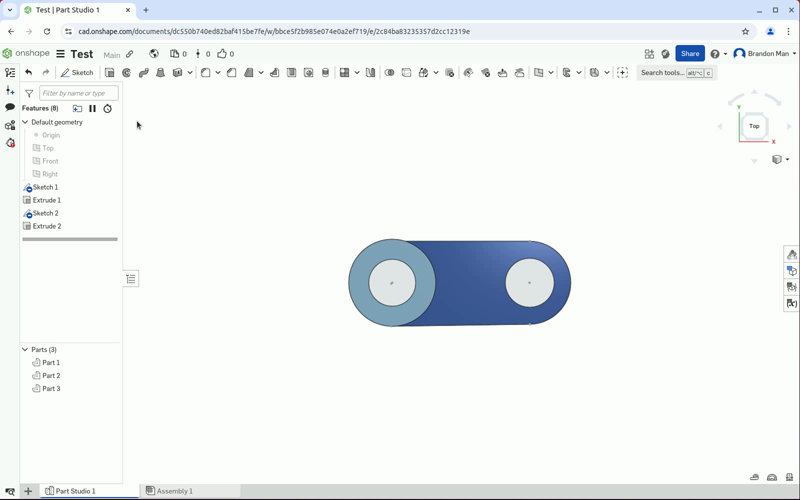
key(up, 3)
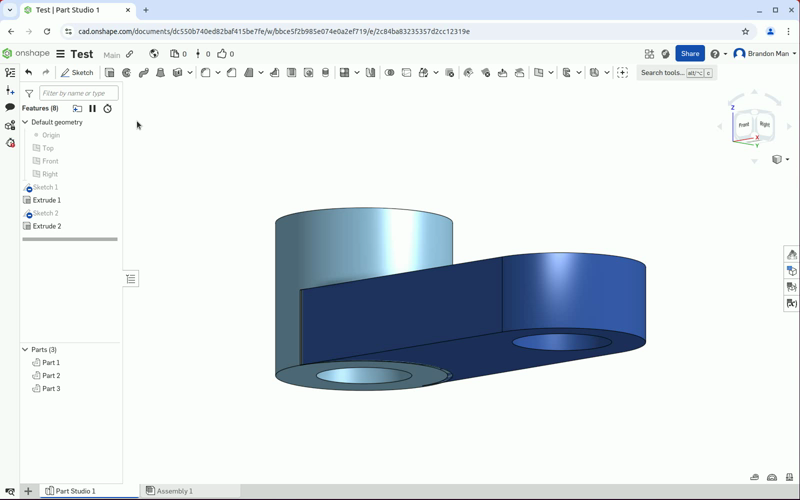
key(left, 3)
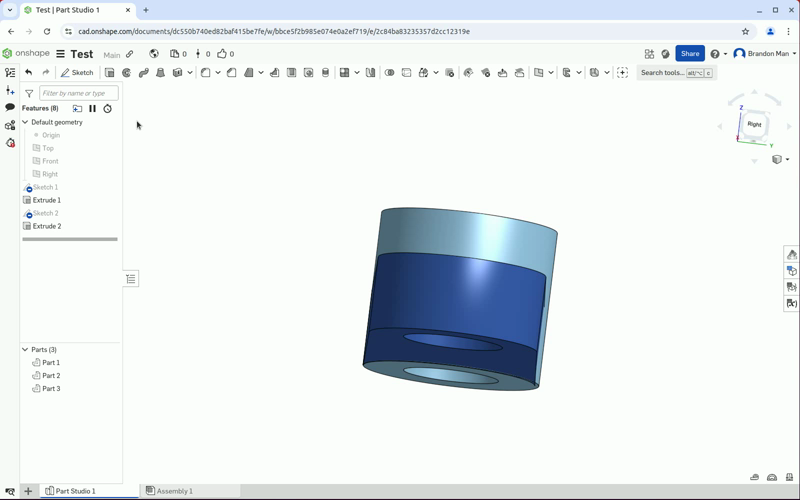
key(right, 3)
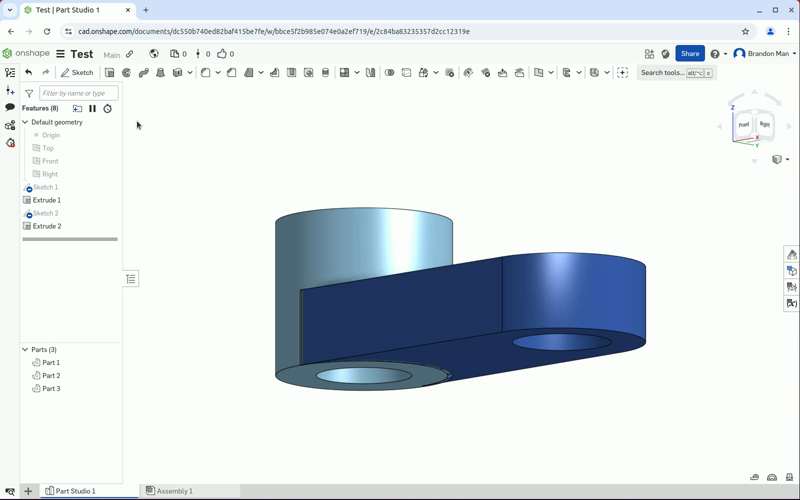
key(down, 3)
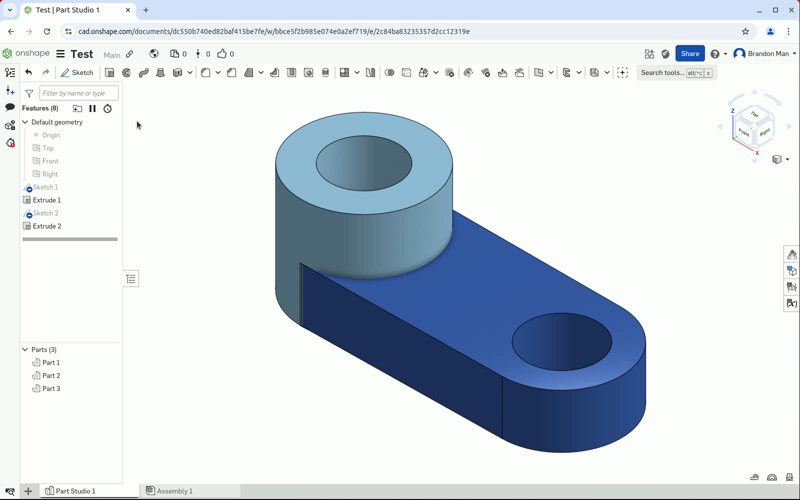
mouse_move(73, 189)
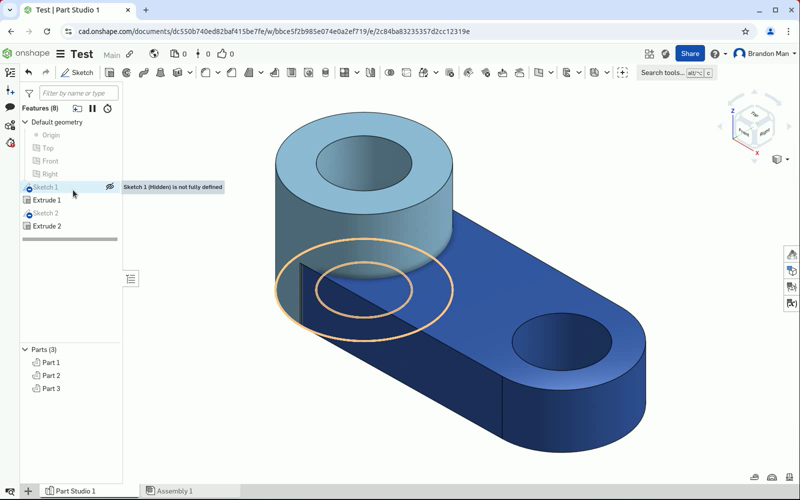
click(73, 189)